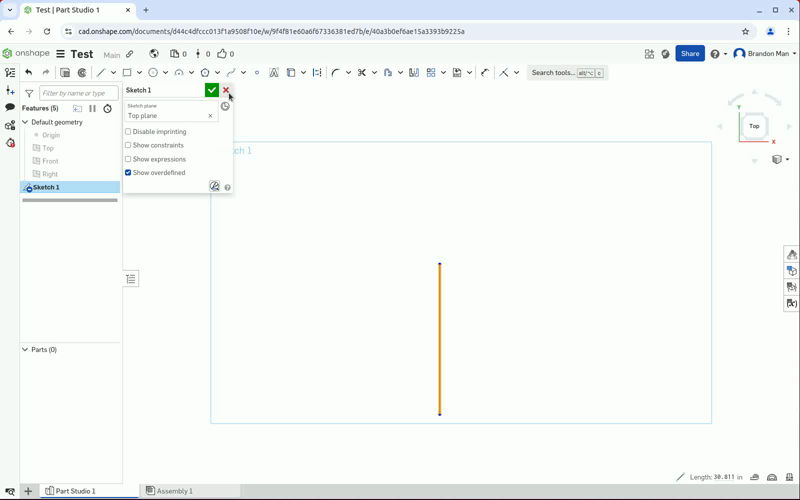
key(shift+h)
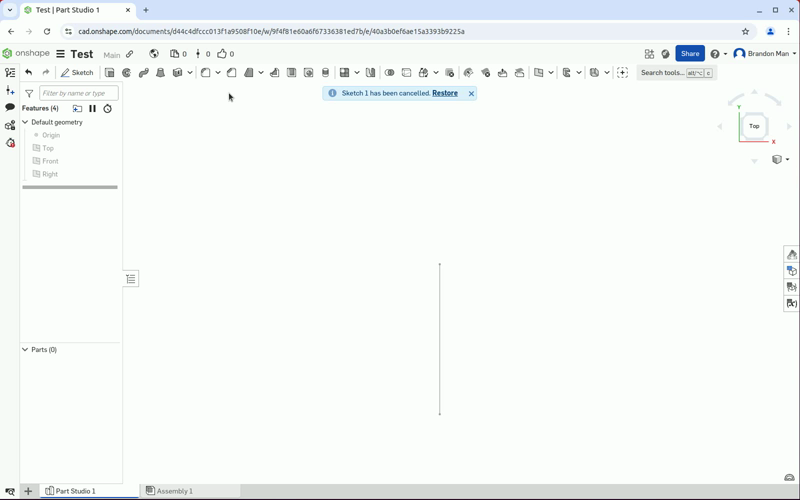
mouse_move(73, 352)
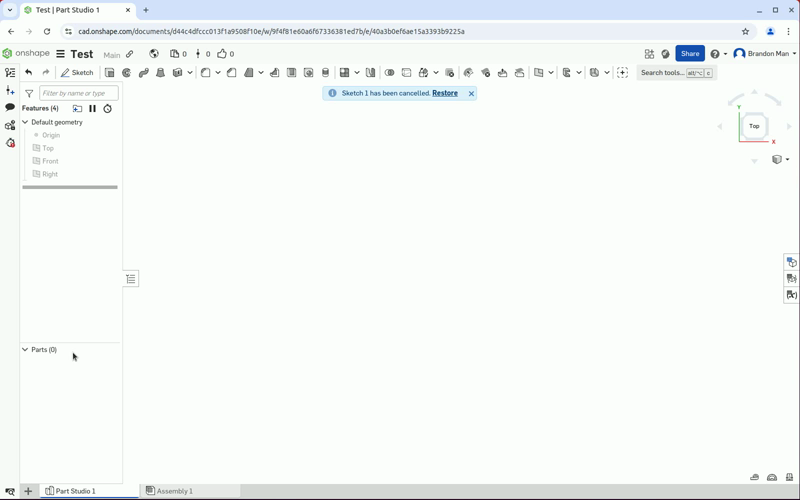
key(y)
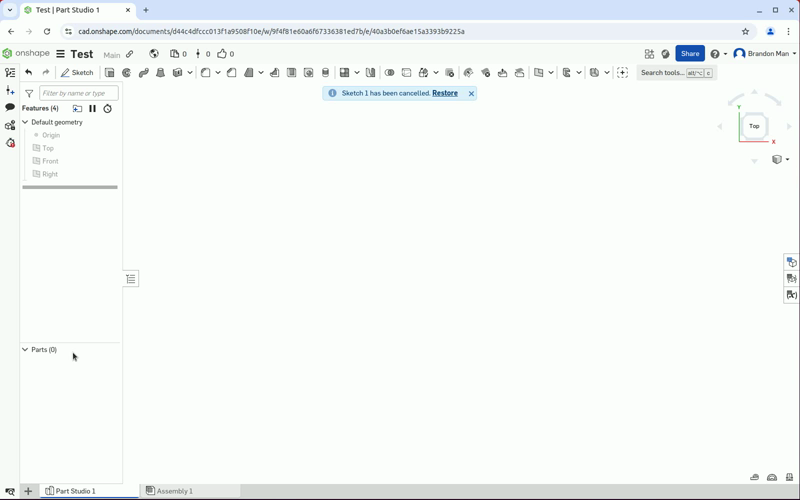
key(shift+p)
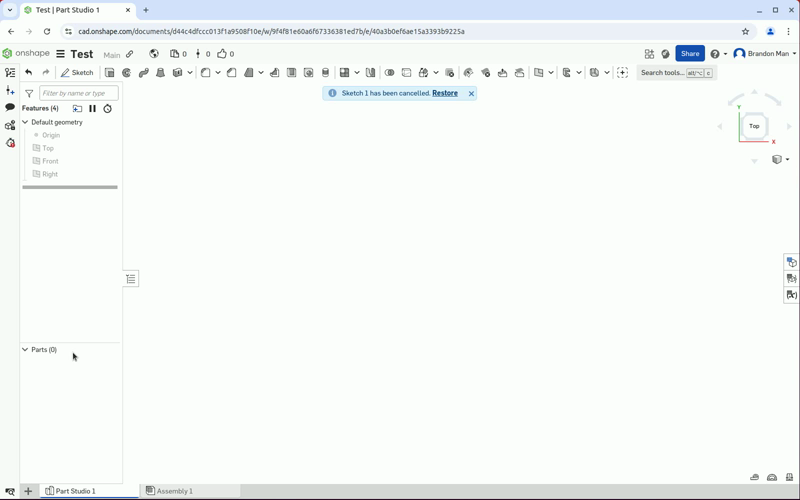
key(space)
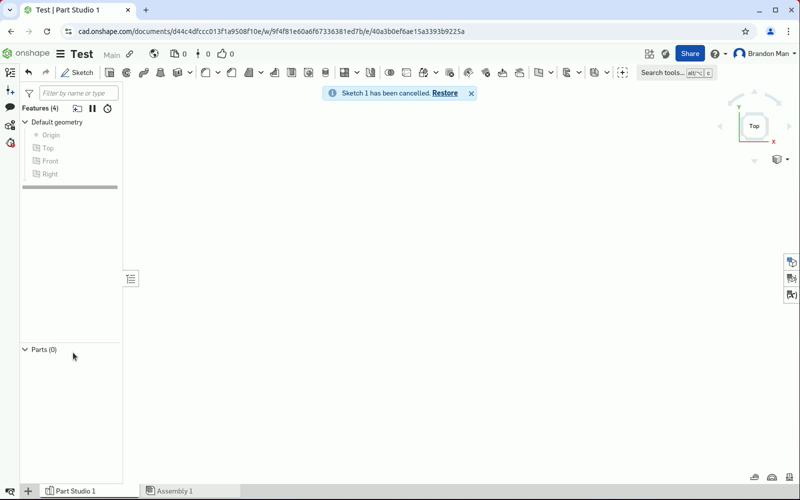
key_down(shift)
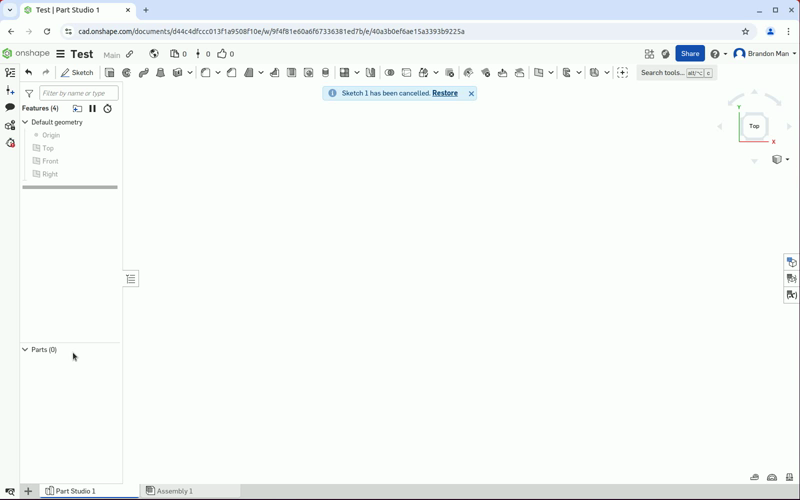
key(up)
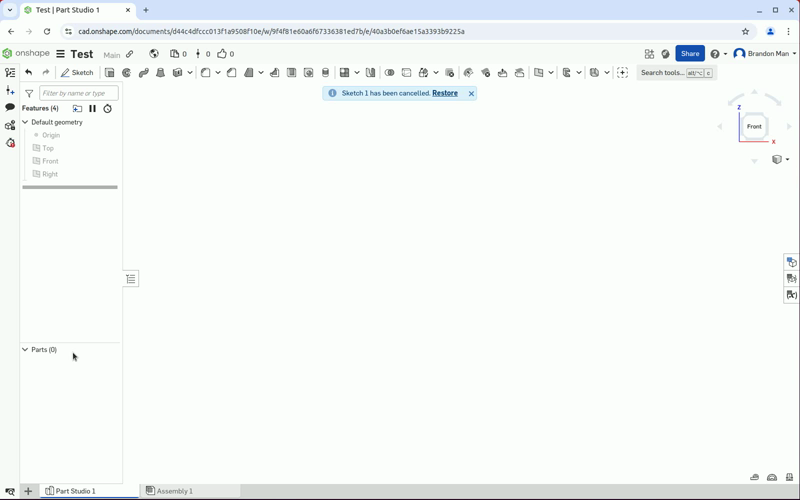
key_up(shift)
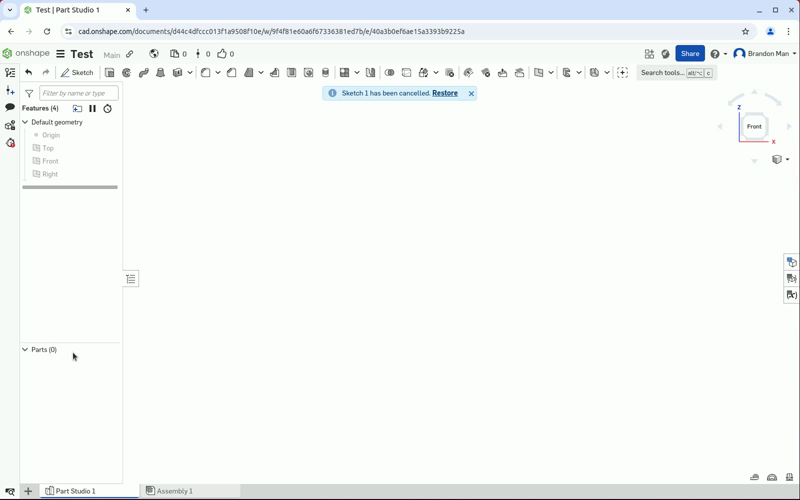
mouse_move(73, 352)
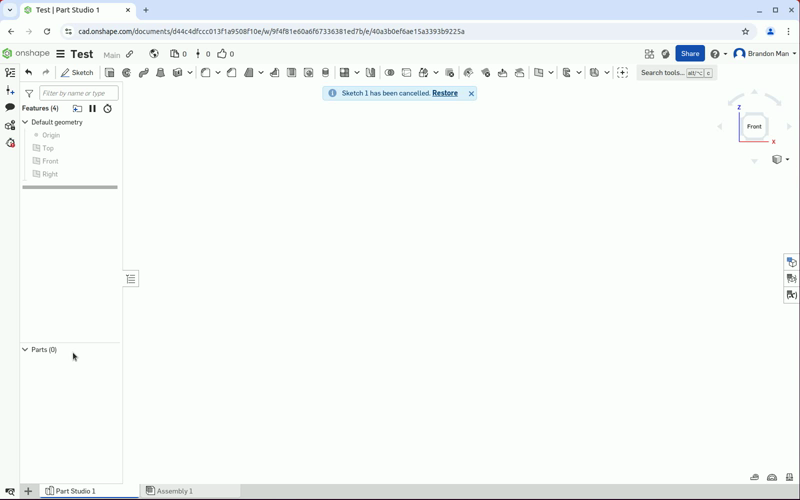
key(shift+y)
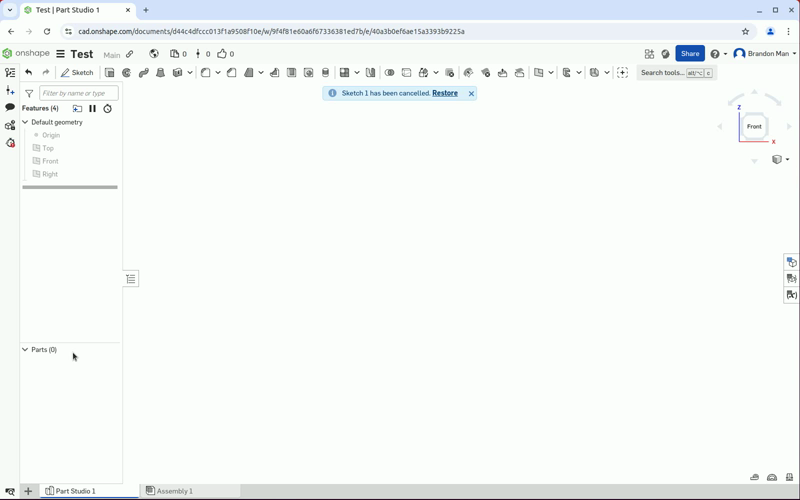
key(shift+s)
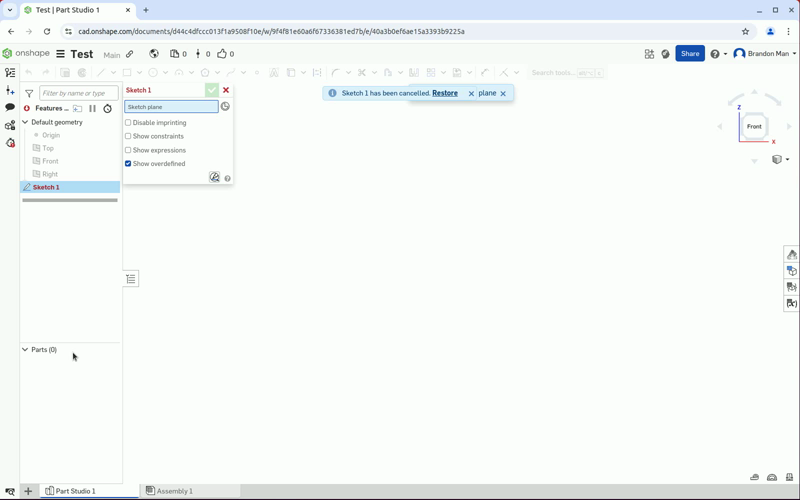
mouse_move(73, 163)
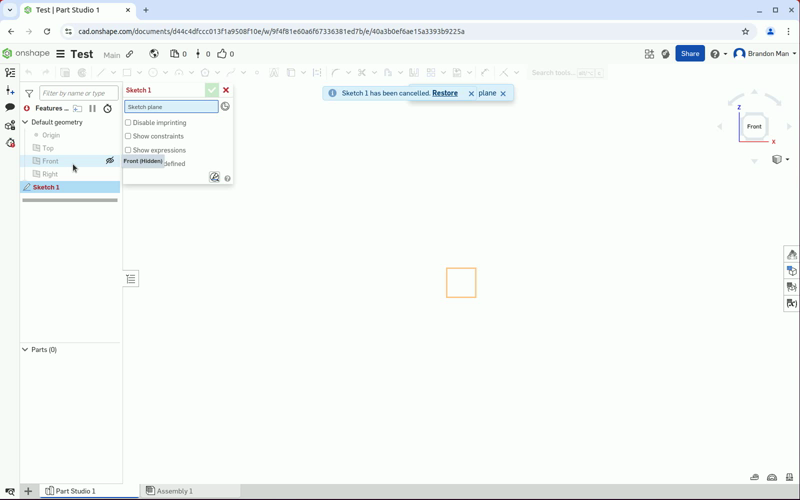
click(73, 163)
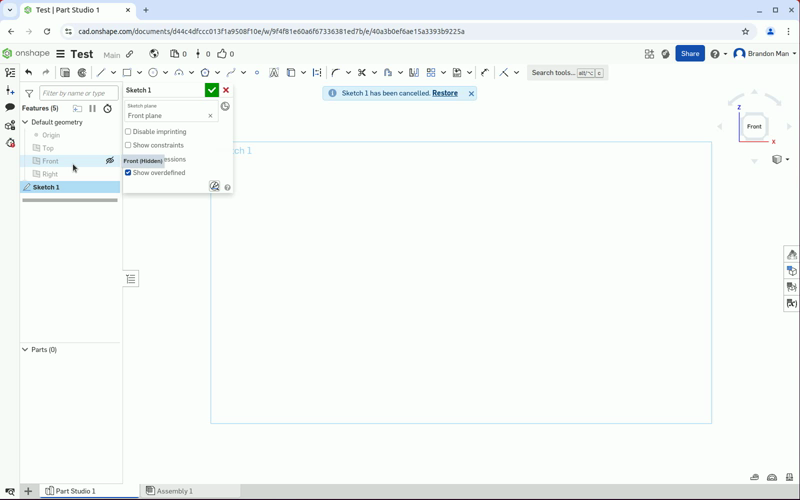
mouse_move(73, 352)
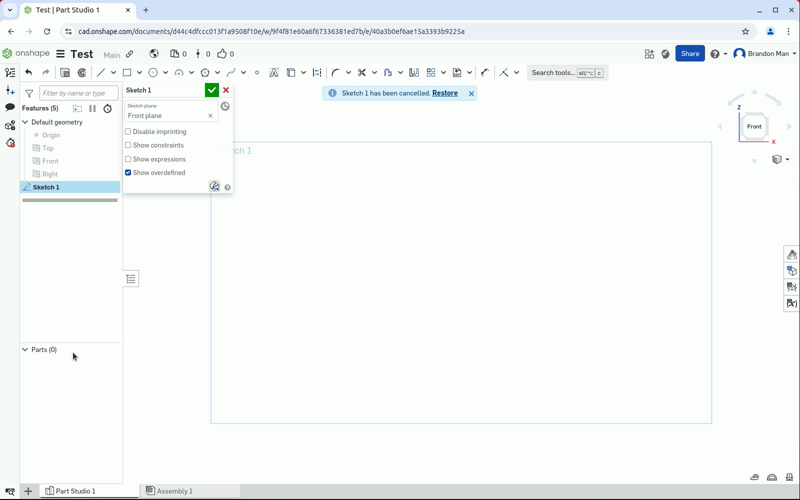
key(y)
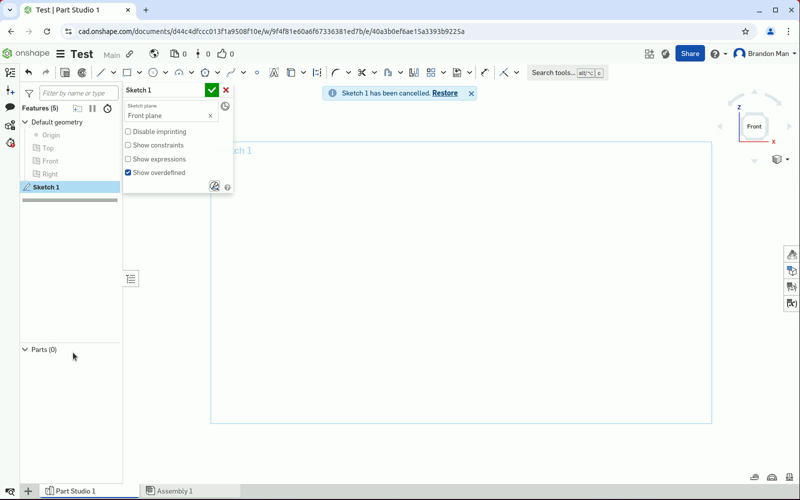
key(l)
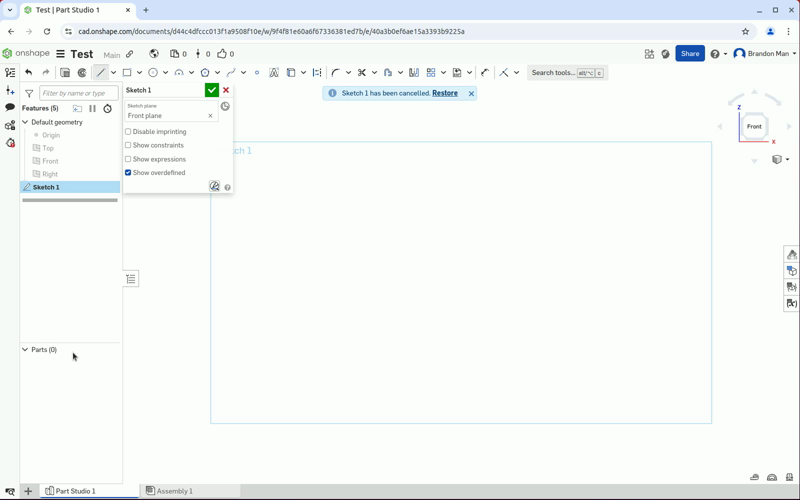
key_down(shift)
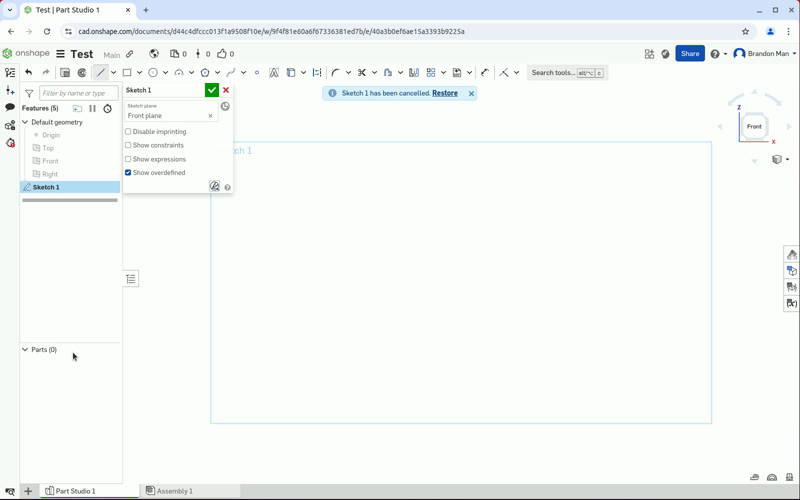
mouse_move(348, 299)
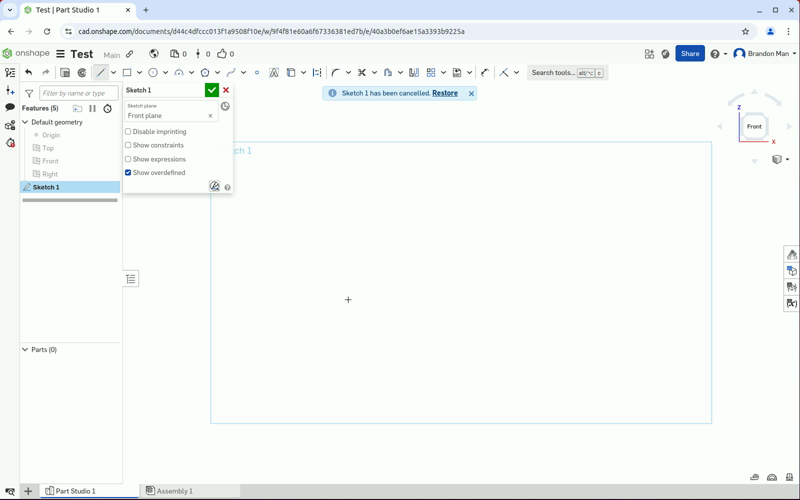
click(348, 299)
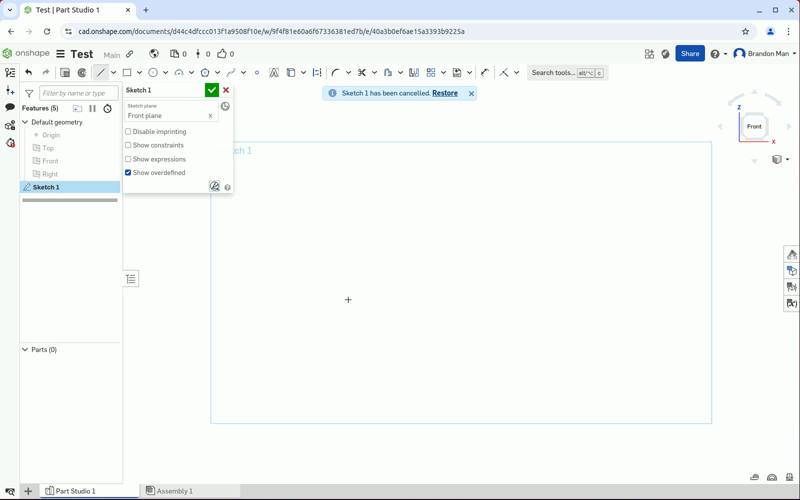
key_up(shift)
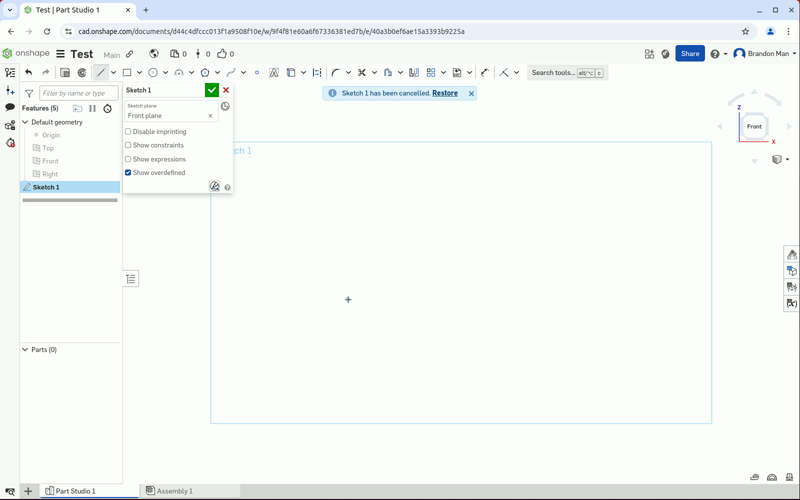
key_down(shift)
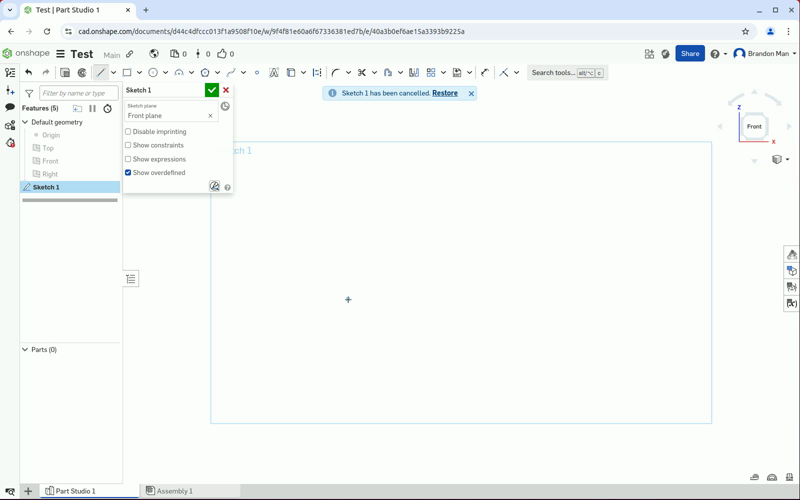
mouse_move(572, 299)
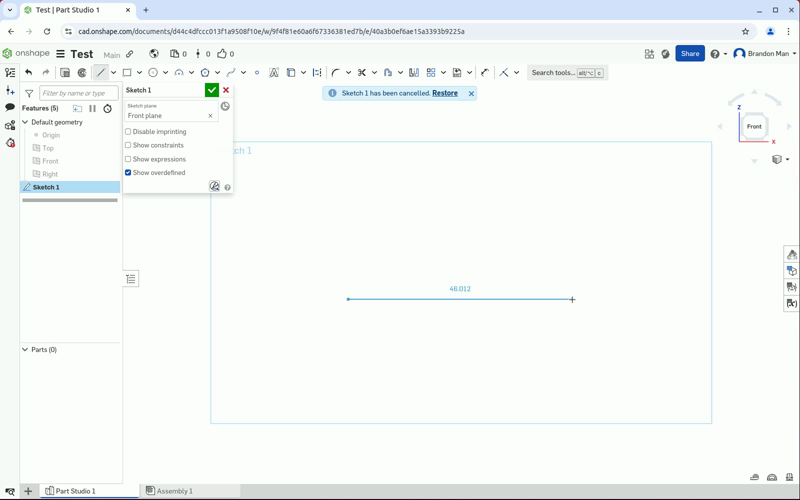
click(572, 299)
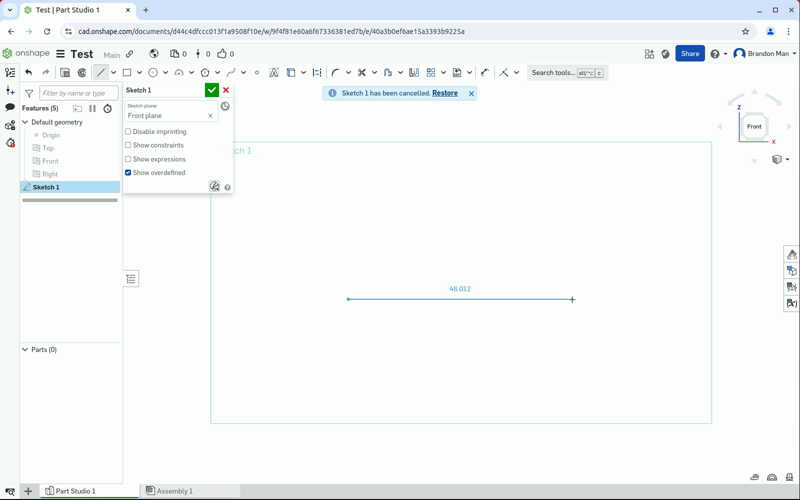
key_up(shift)
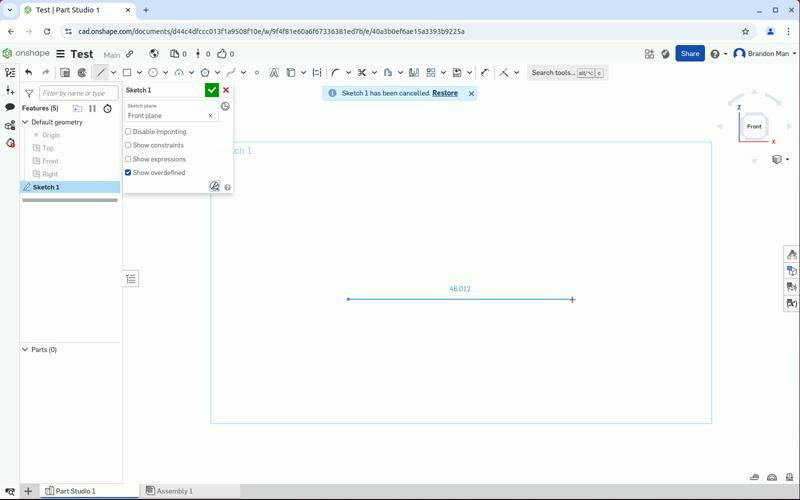
key_down(shift)
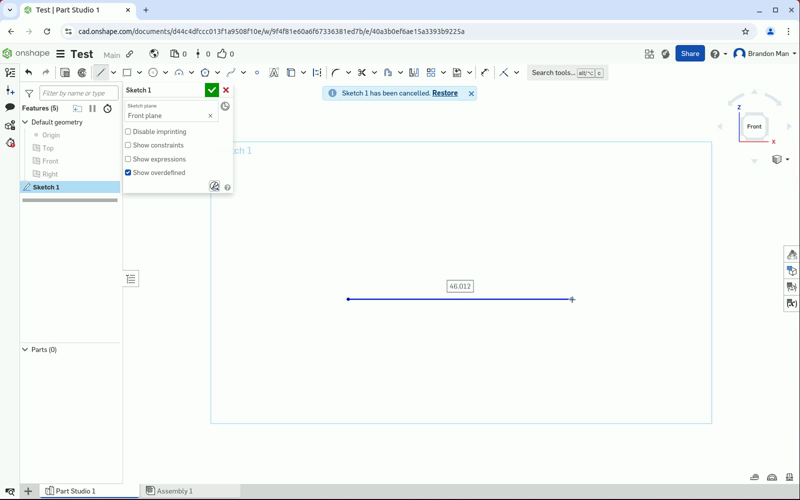
mouse_move(589, 299)
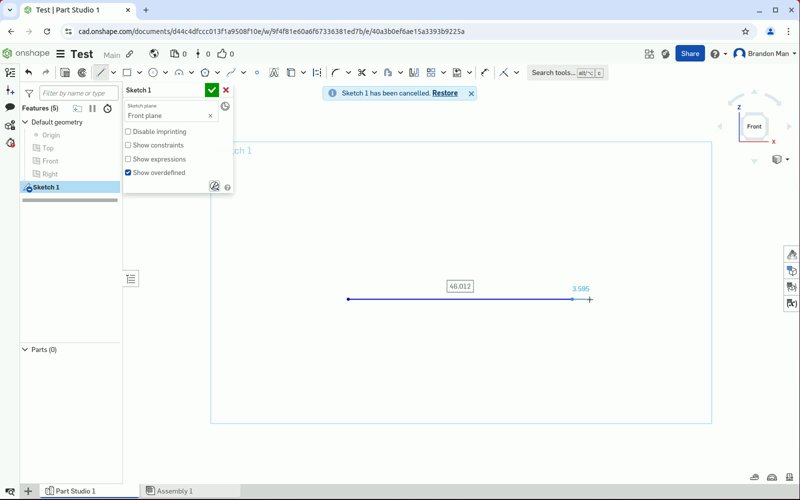
mouse_move(572, 266)
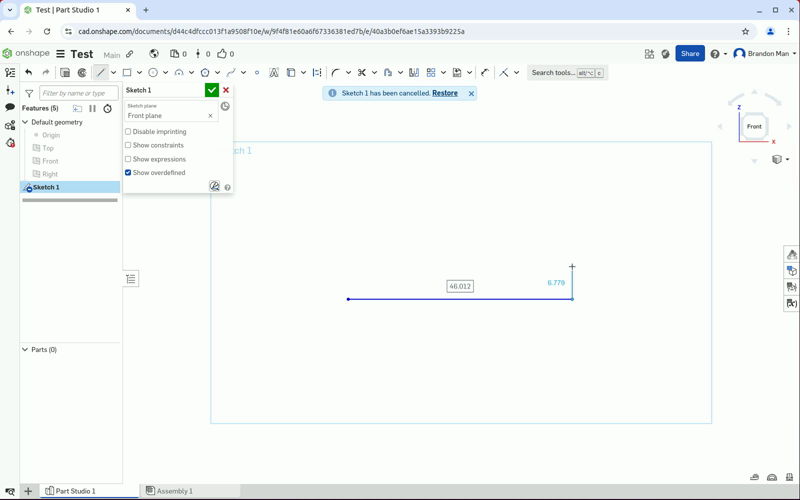
click(572, 266)
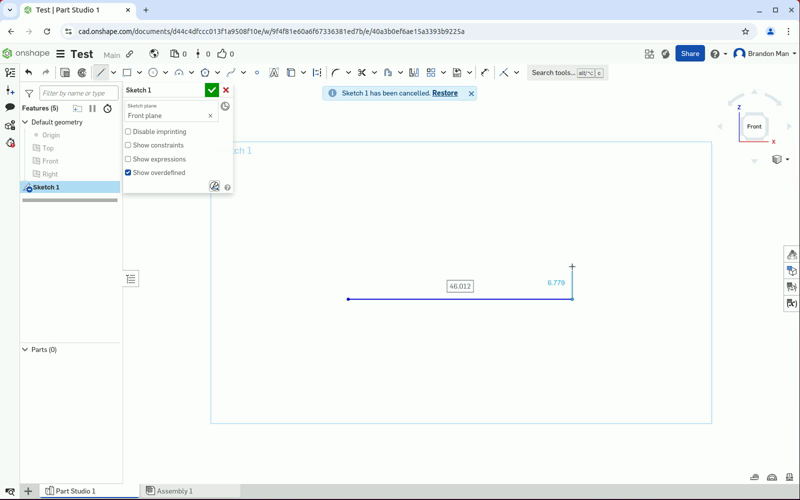
key_up(shift)
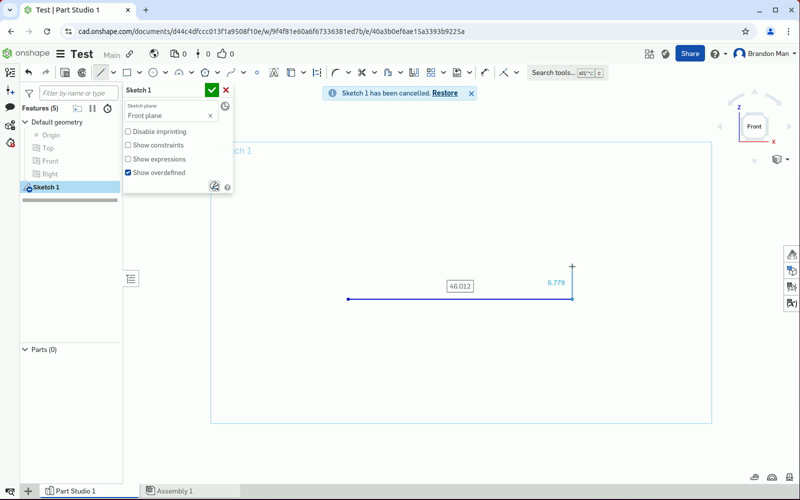
key_down(shift)
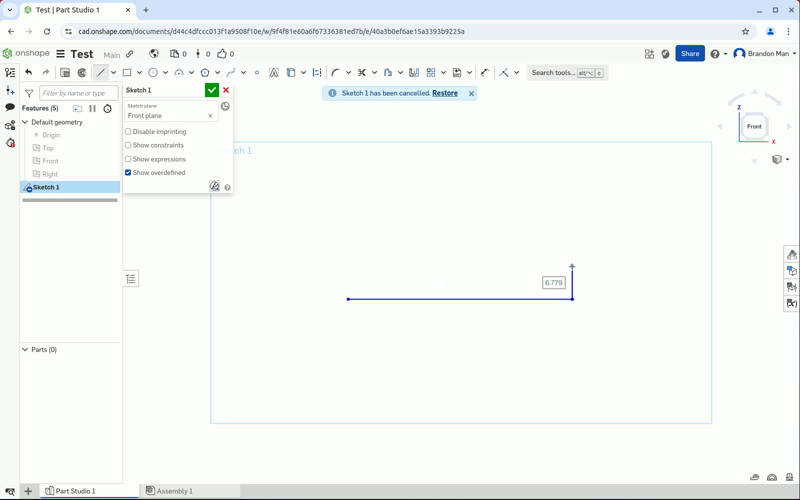
mouse_move(348, 266)
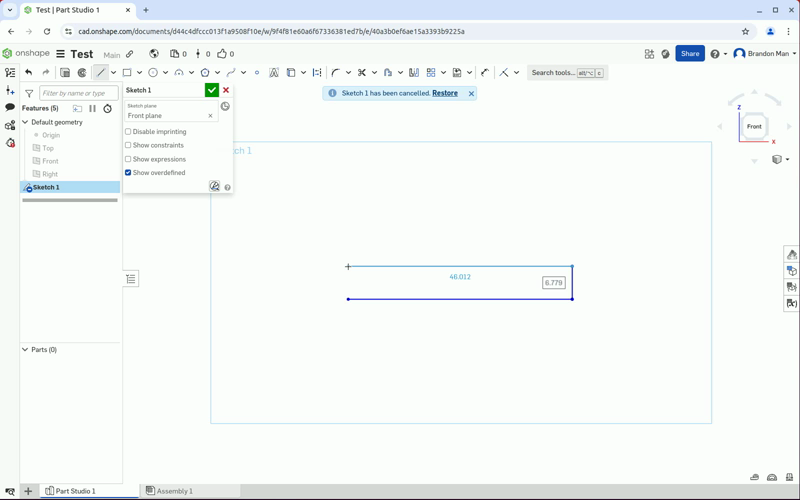
click(348, 266)
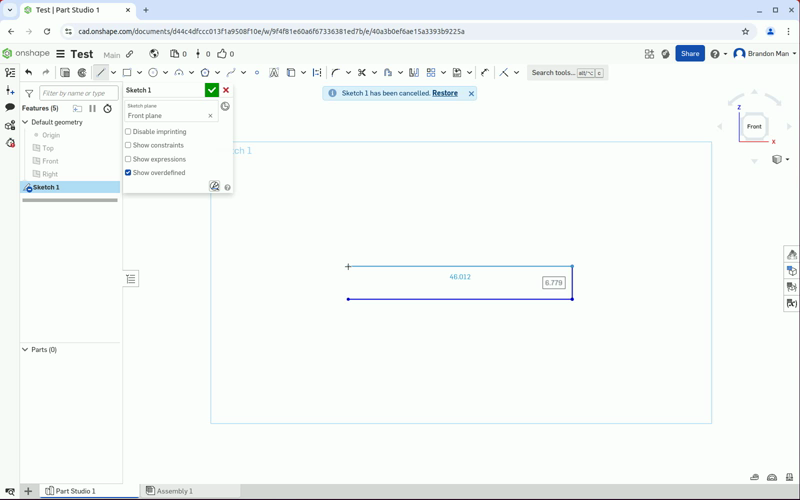
key_up(shift)
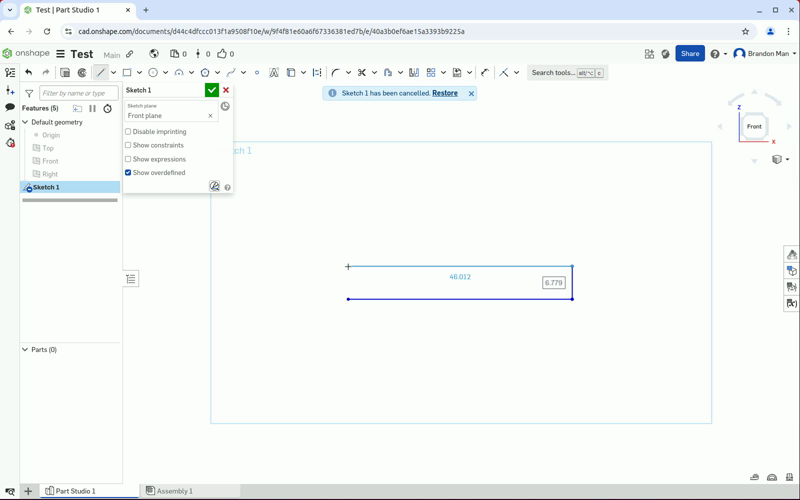
mouse_move(378, 266)
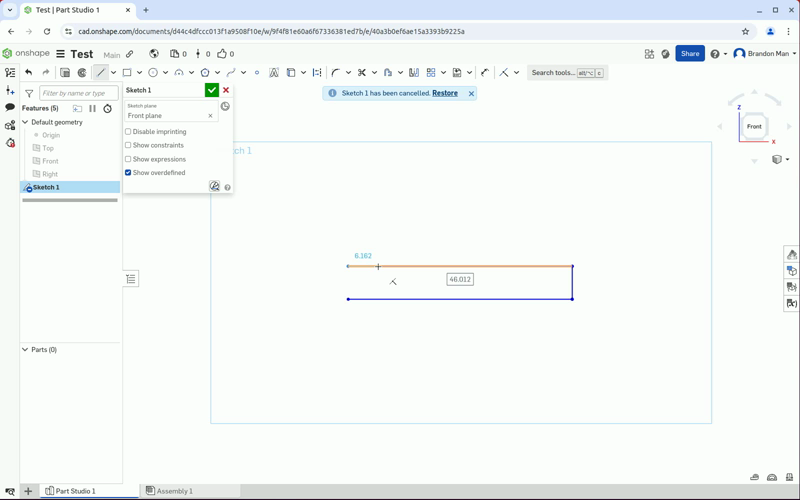
key_down(shift)
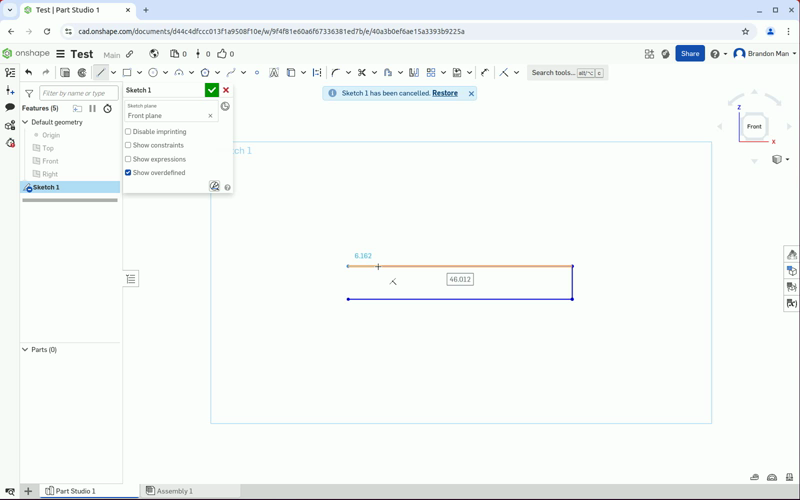
mouse_move(348, 299)
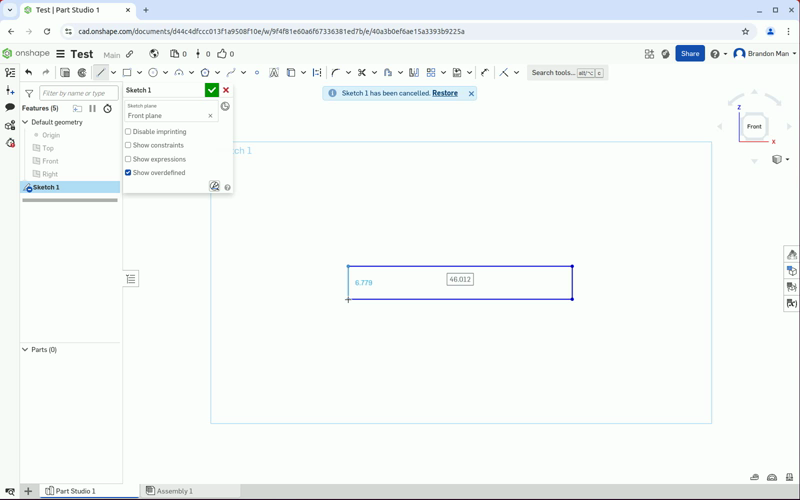
key_up(shift)
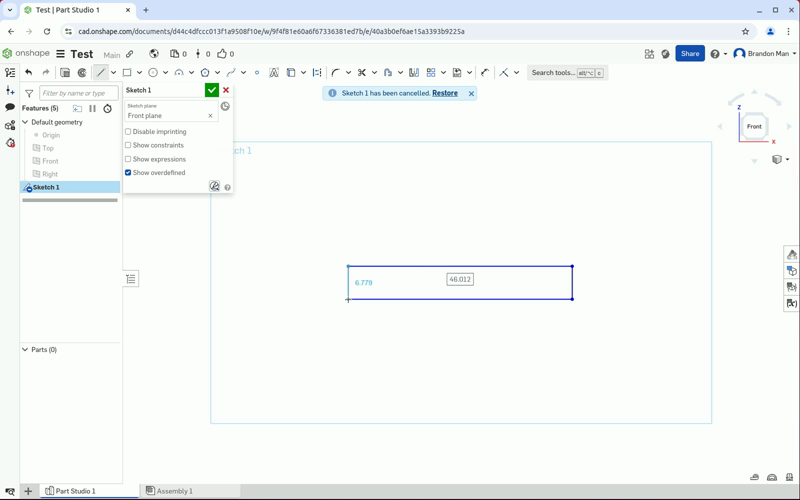
click(348, 299)
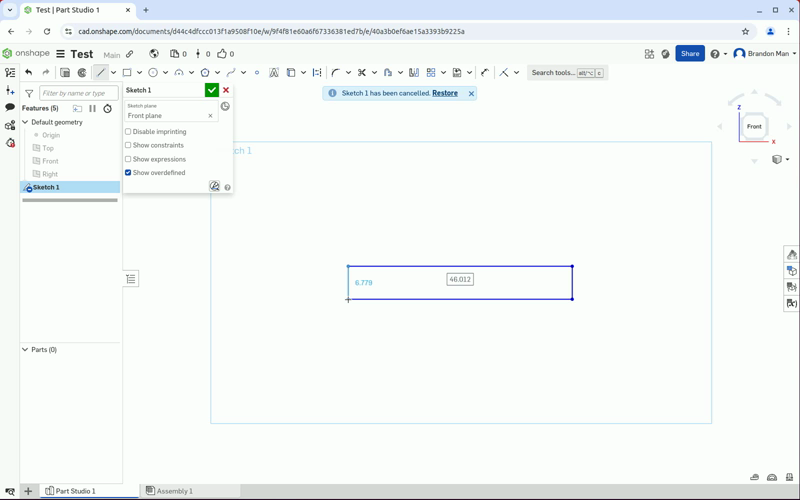
key(esc)
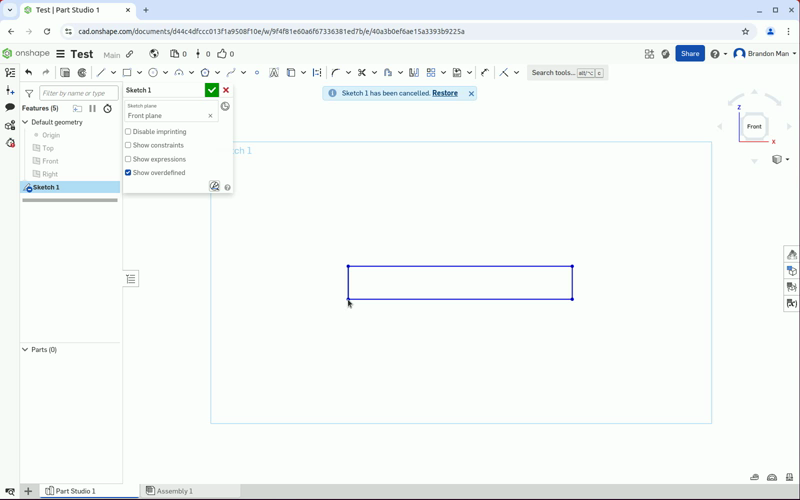
mouse_move(357, 283)
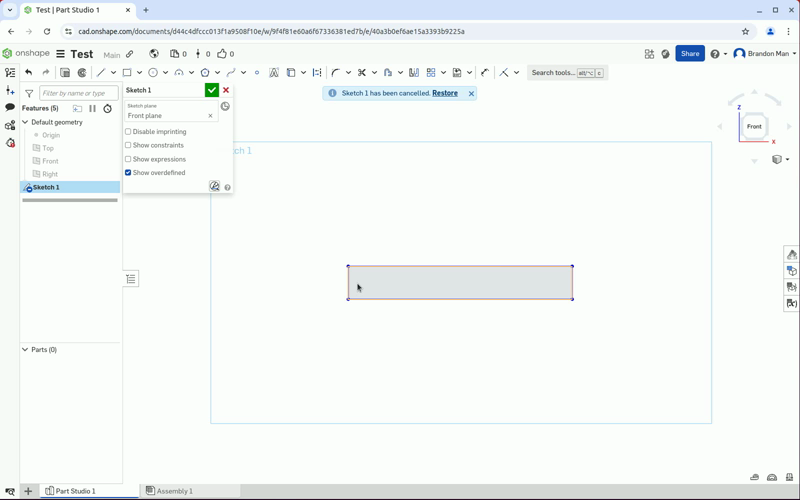
click(357, 283)
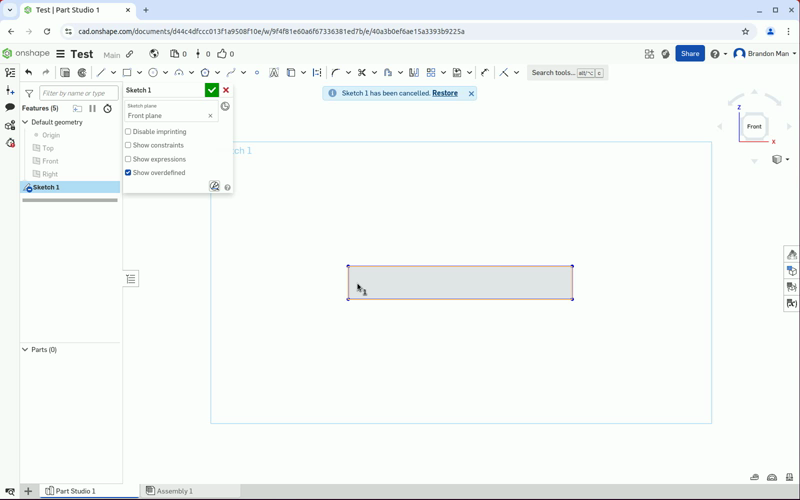
mouse_move(73, 352)
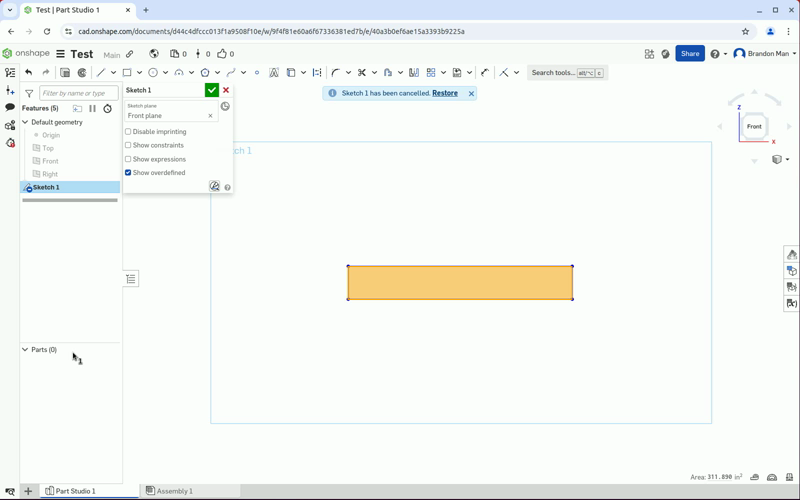
key(shift+y)
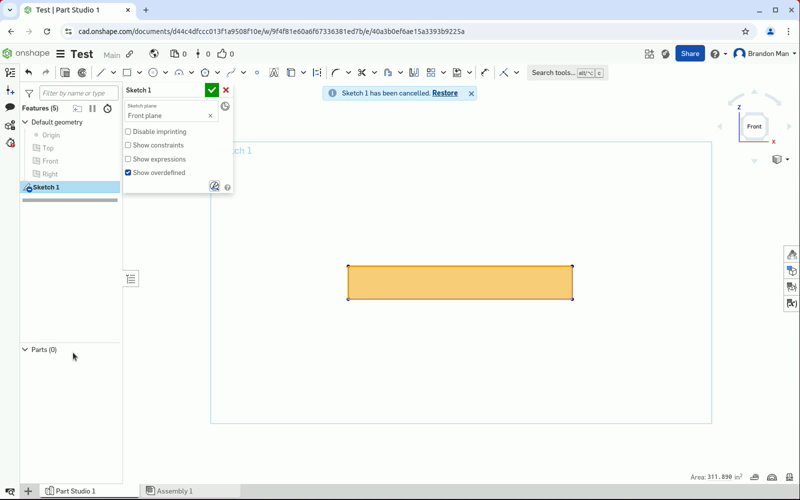
key(shift+e)
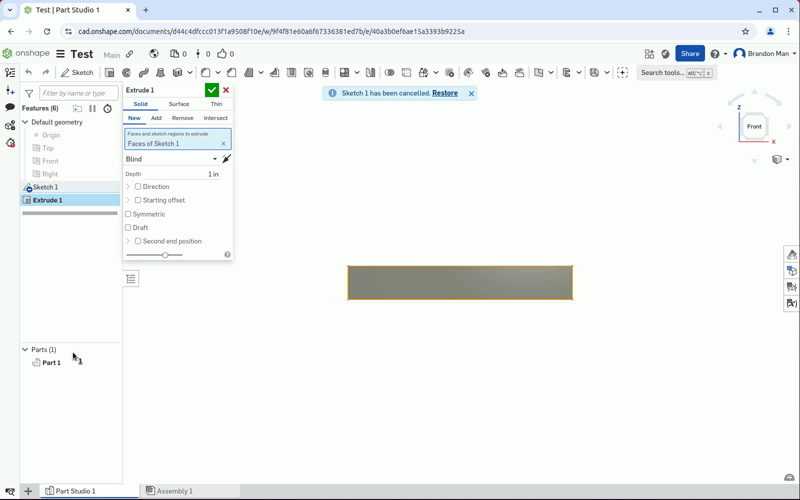
mouse_move(143, 106)
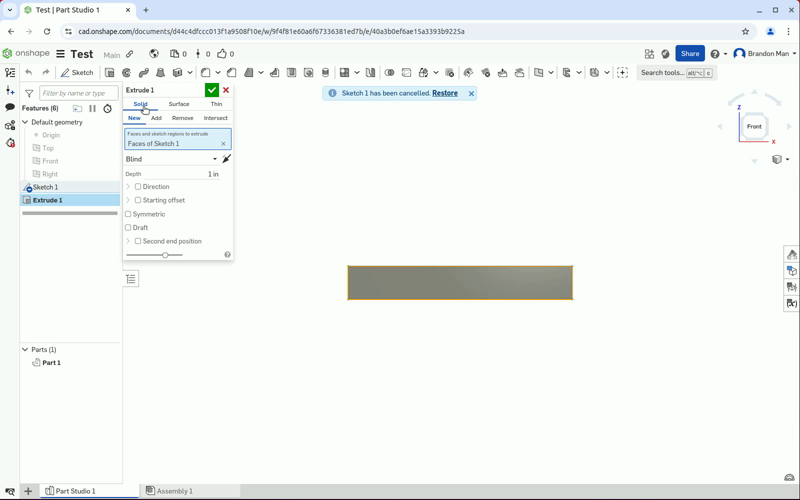
click(143, 106)
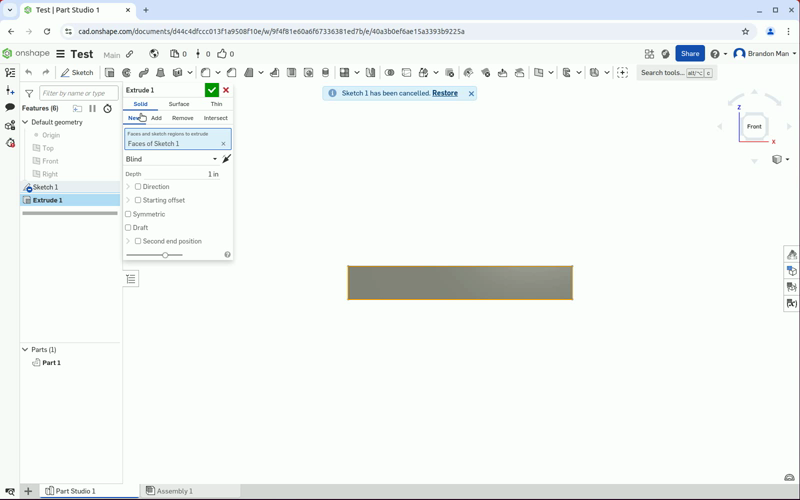
mouse_move(137, 120)
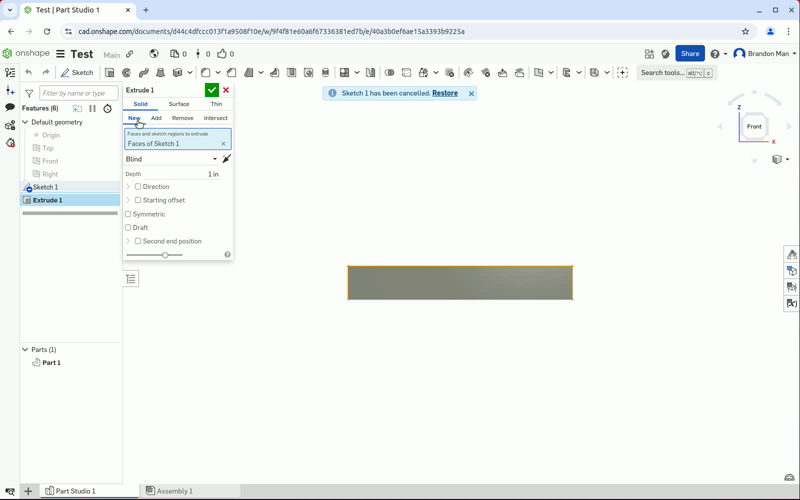
click(137, 120)
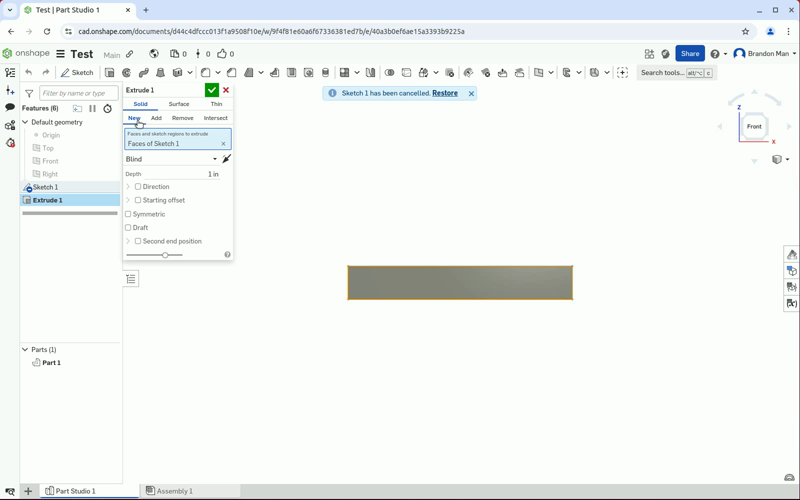
key(tab, 4)
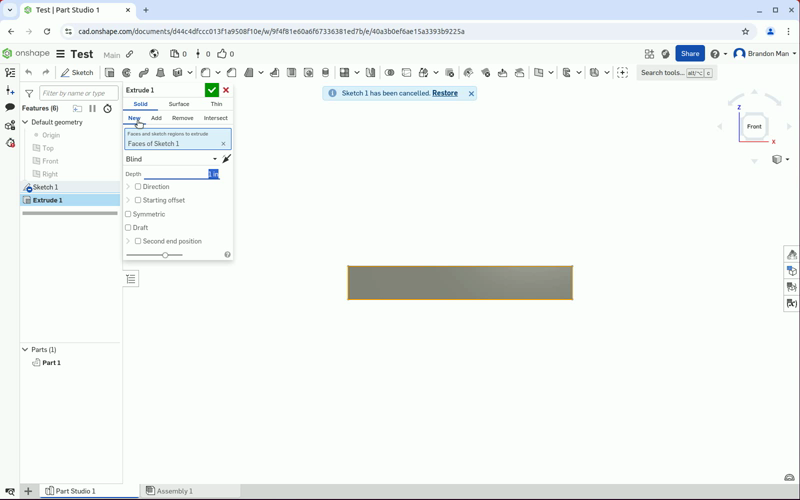
text(13.239)
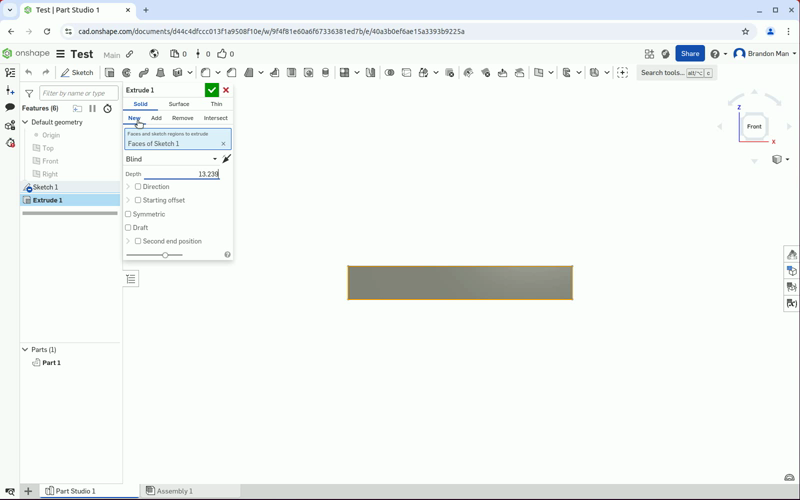
key(enter)
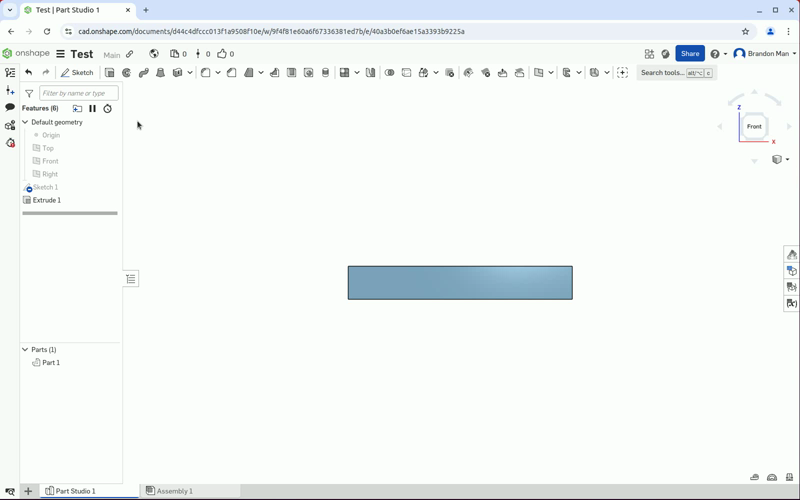
key(shift+h)
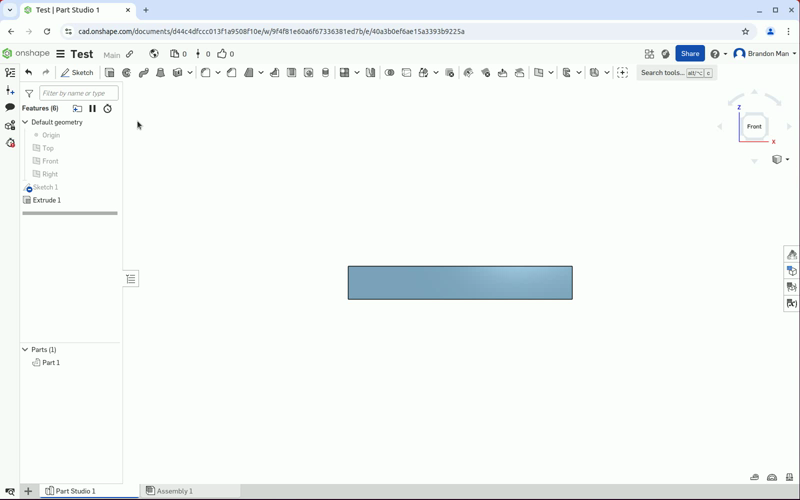
key(shift+h)
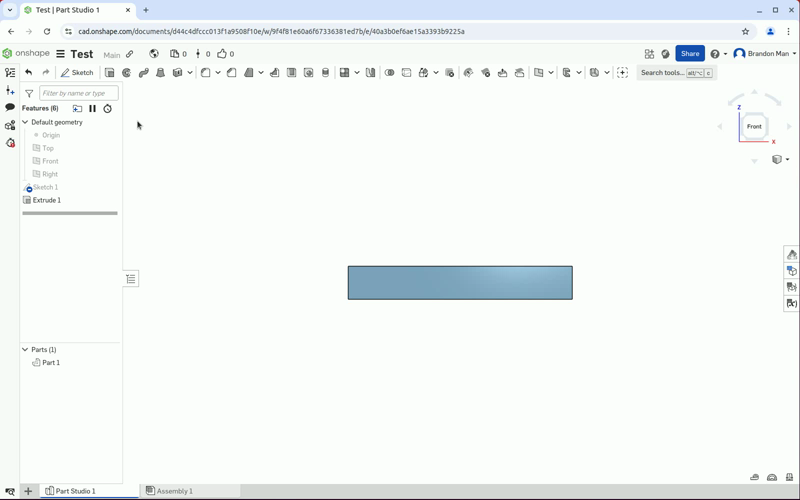
mouse_move(73, 189)
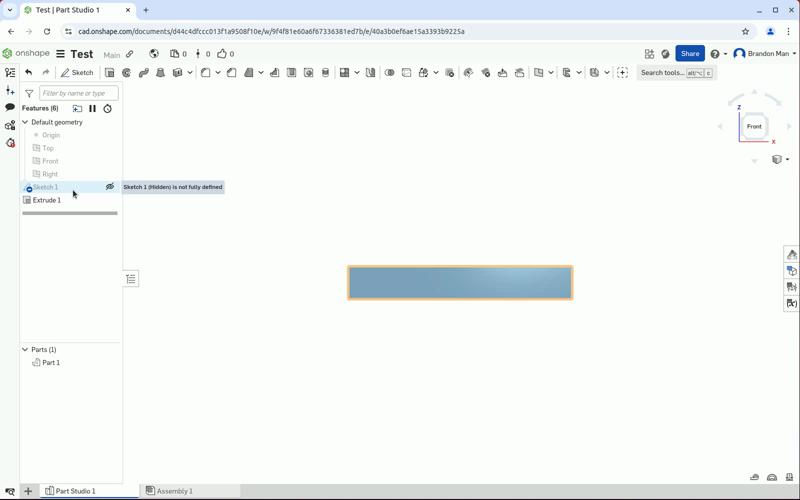
click(73, 189)
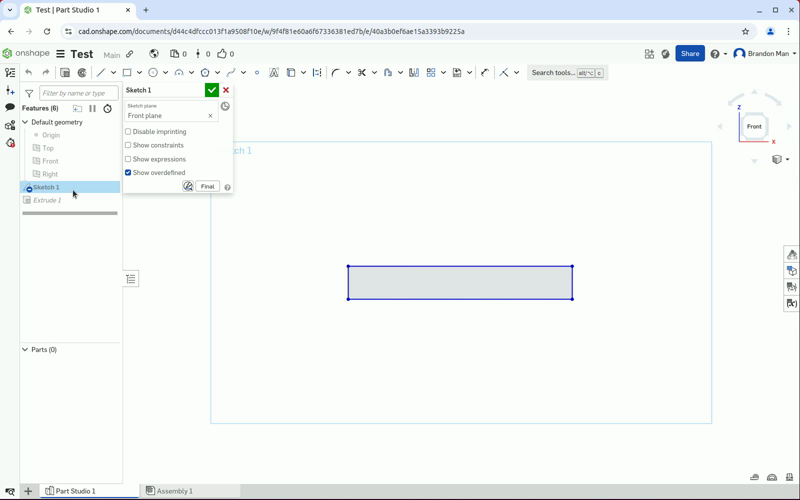
mouse_move(229, 92)
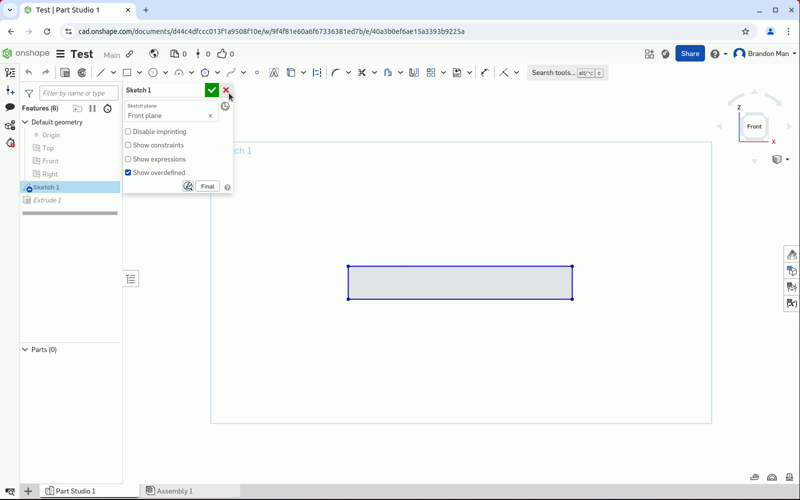
click(229, 92)
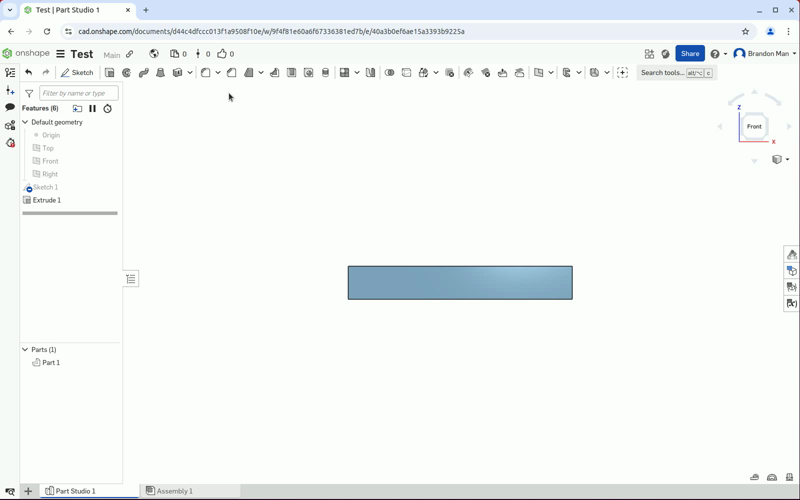
mouse_move(541, 75)
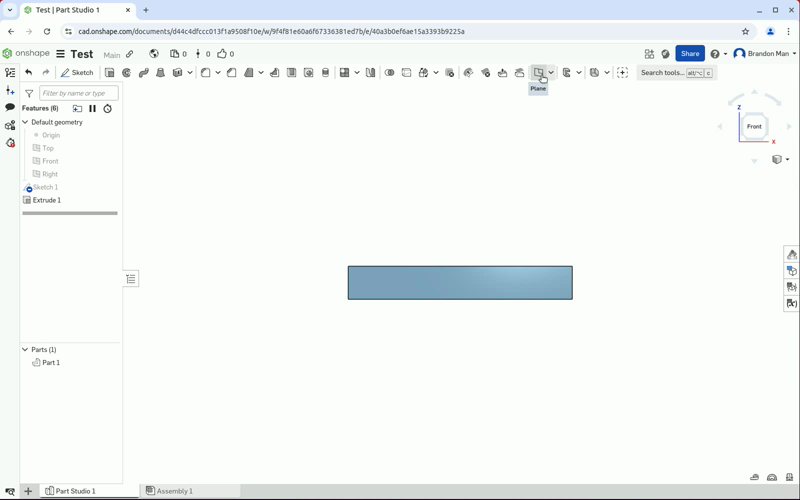
click(541, 75)
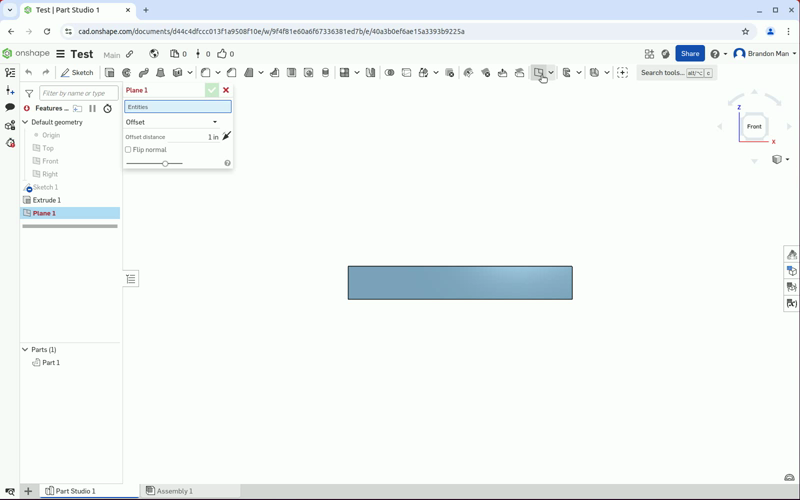
mouse_move(73, 163)
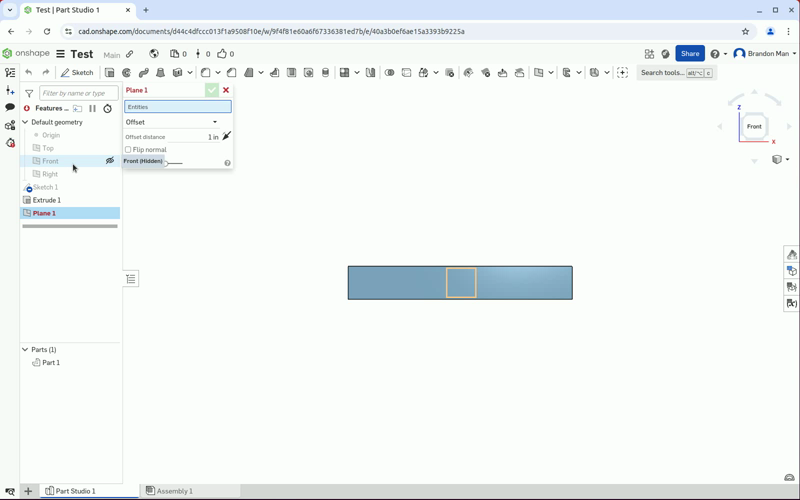
click(73, 163)
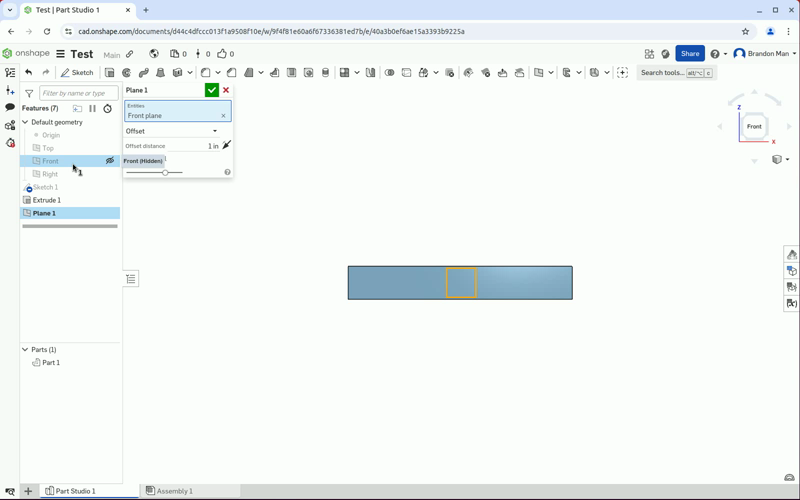
key(tab, 2)
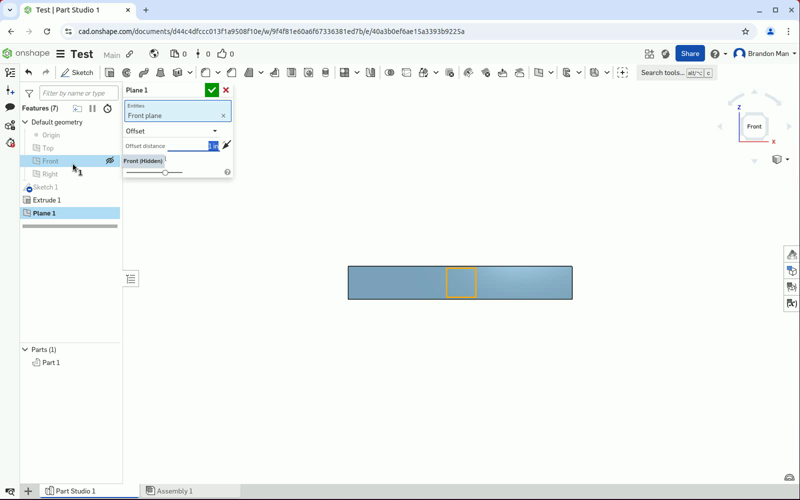
text(13.249)
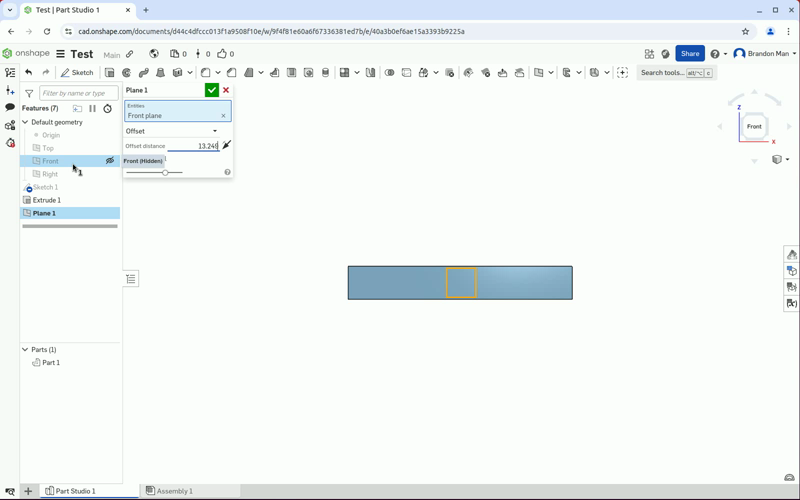
key(enter, 2)
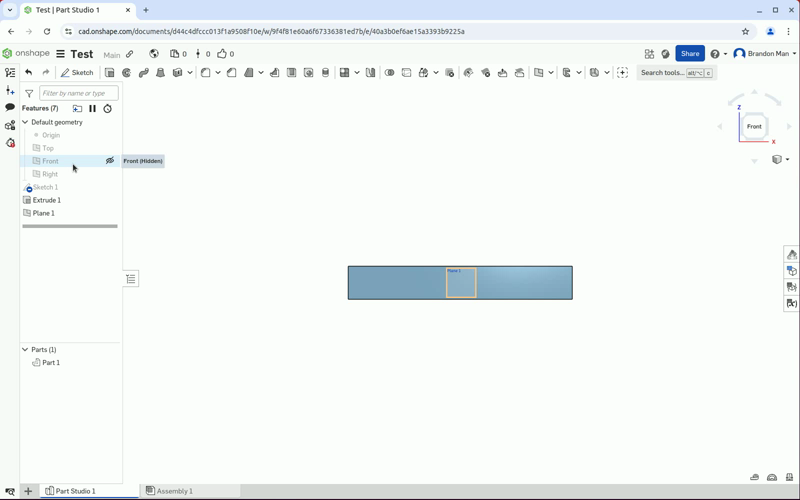
key(shift+s)
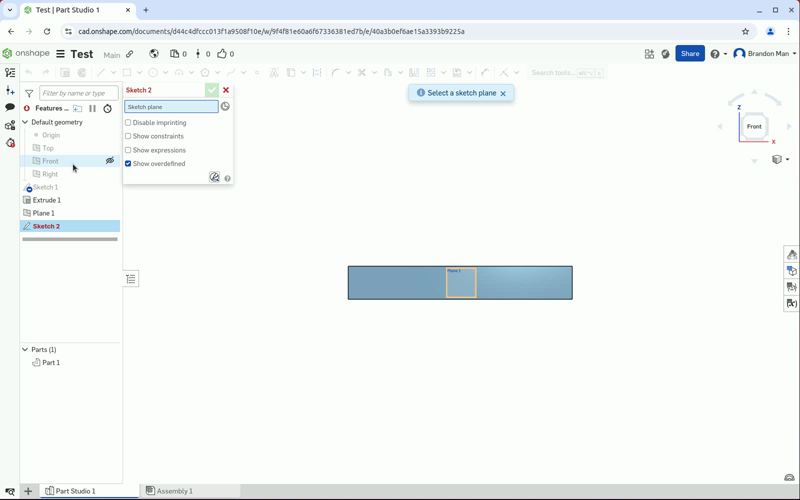
mouse_move(73, 215)
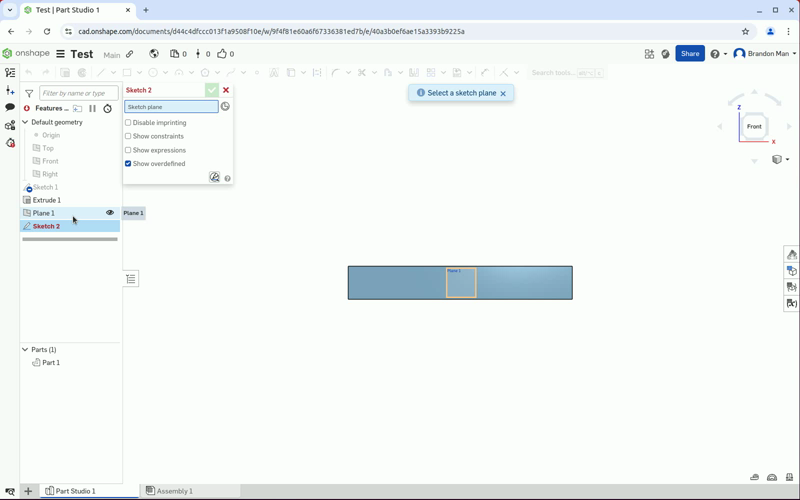
click(73, 215)
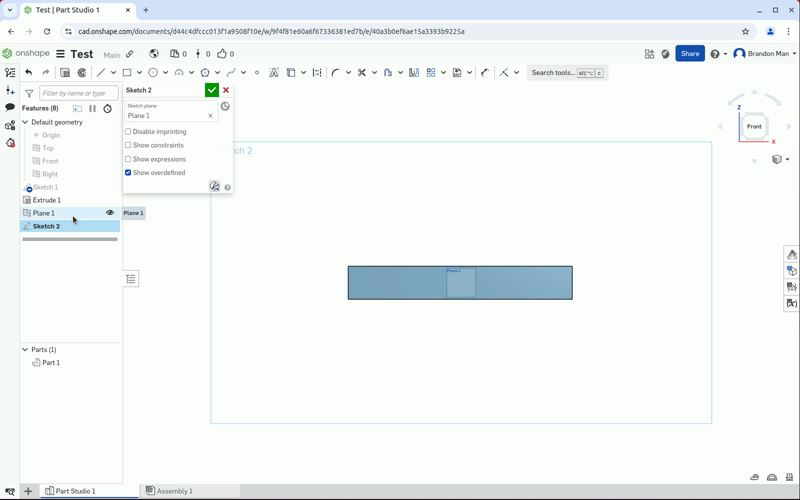
mouse_move(73, 352)
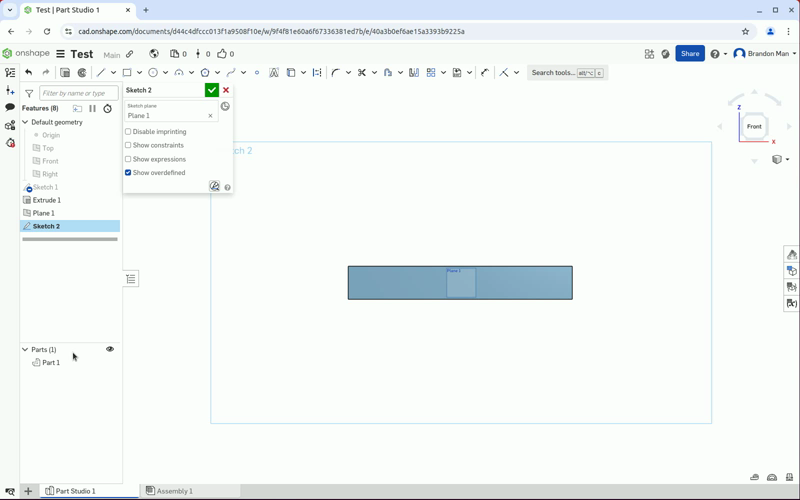
key(y)
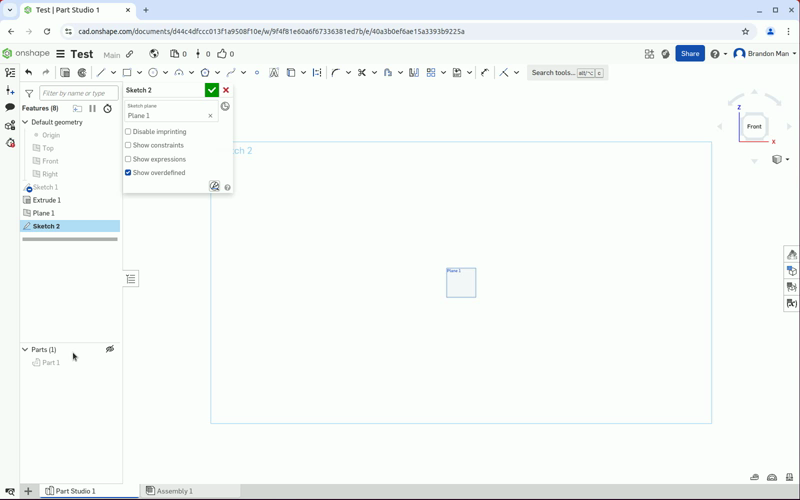
key(l)
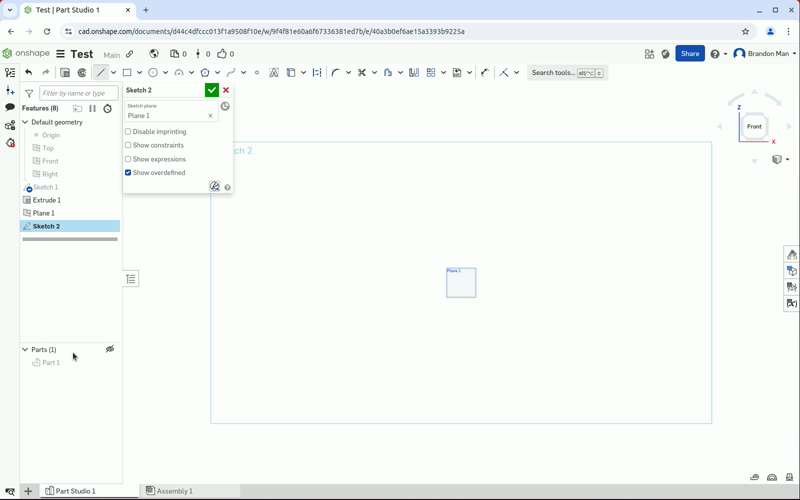
key_down(shift)
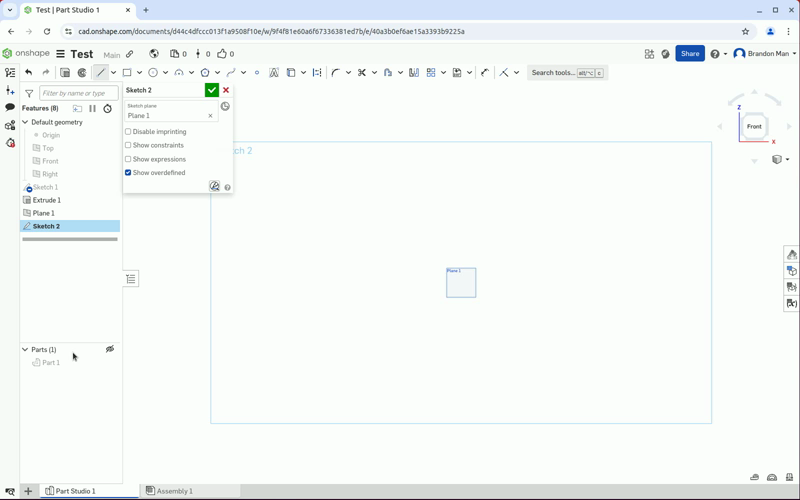
mouse_move(352, 294)
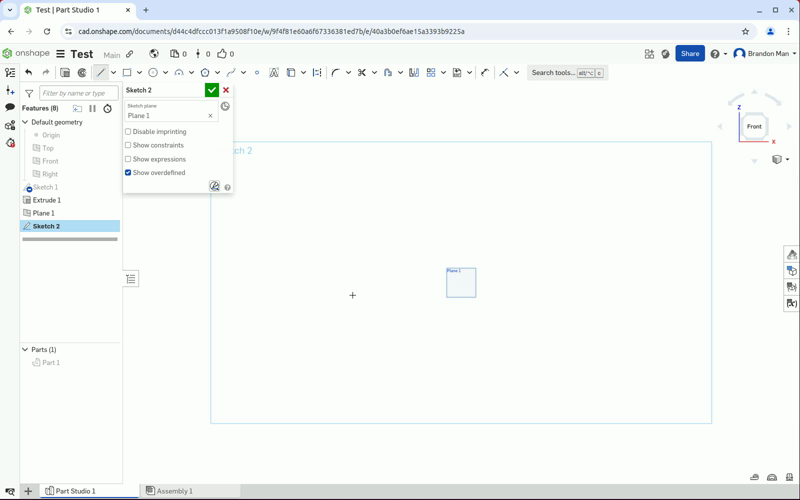
click(352, 294)
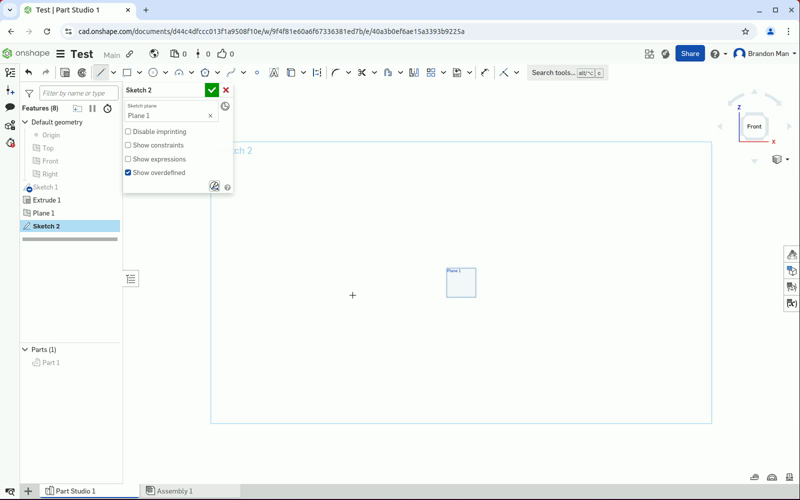
key_up(shift)
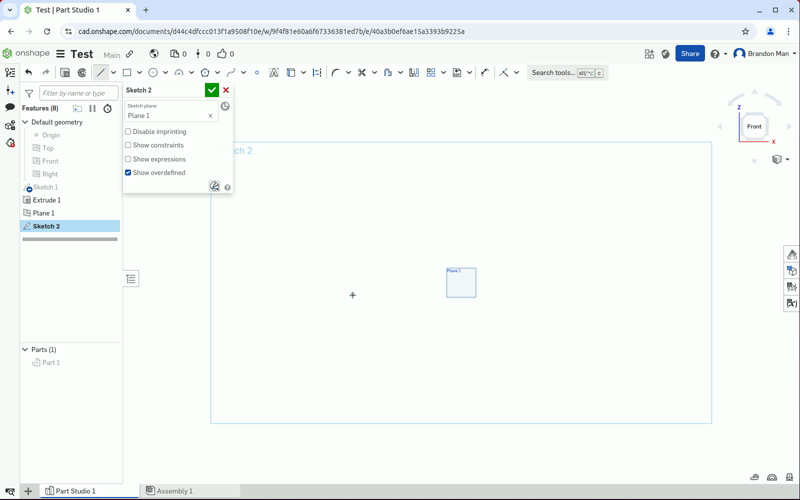
key_down(shift)
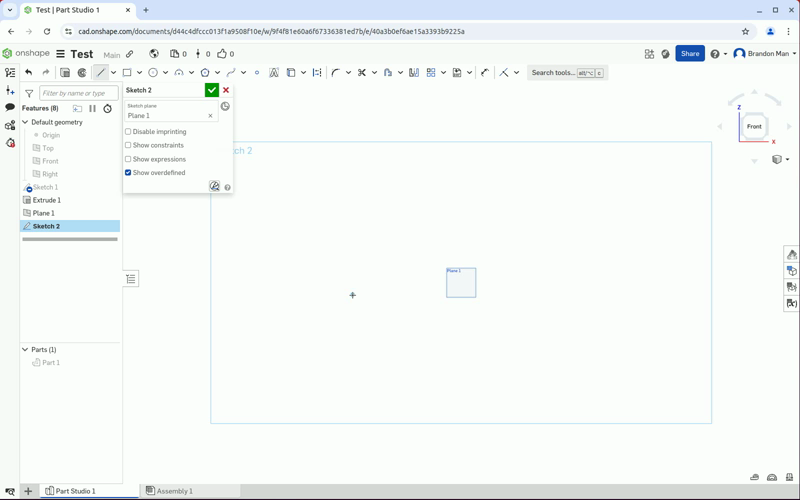
mouse_move(566, 294)
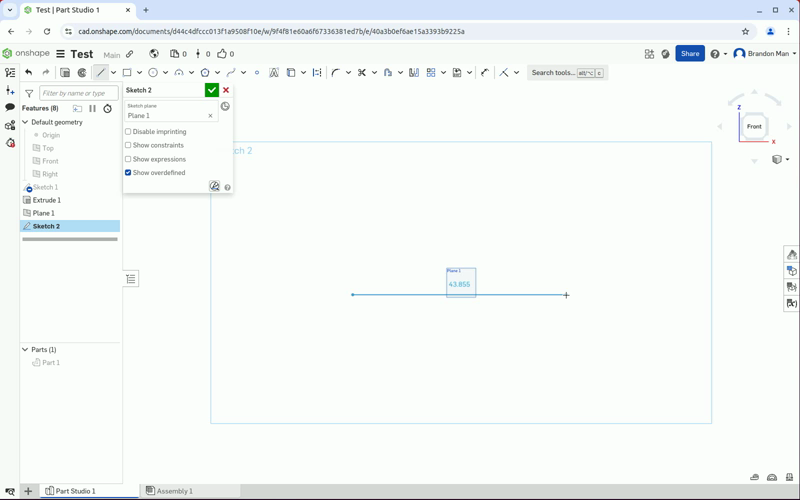
click(566, 294)
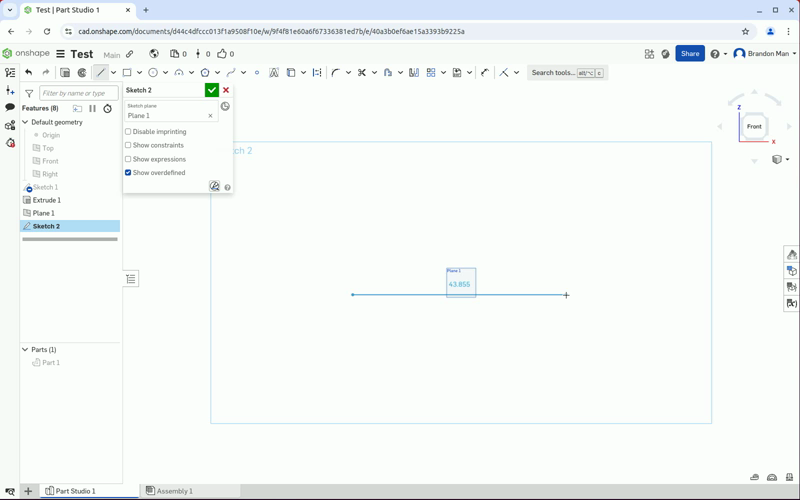
key_up(shift)
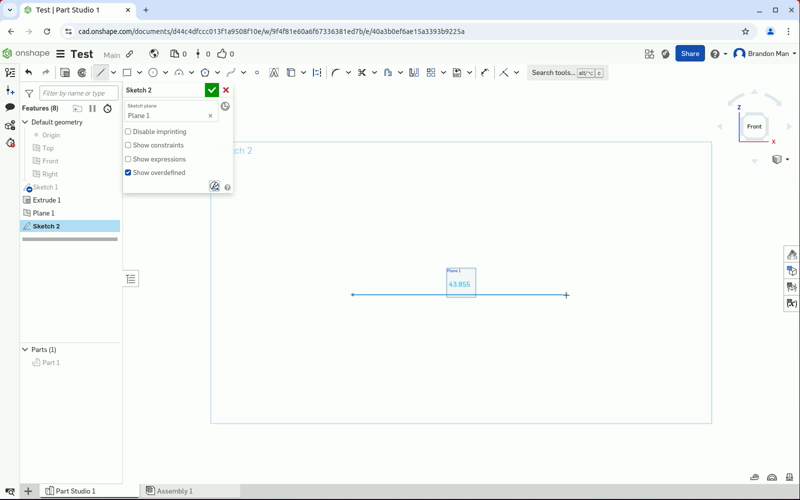
key_down(shift)
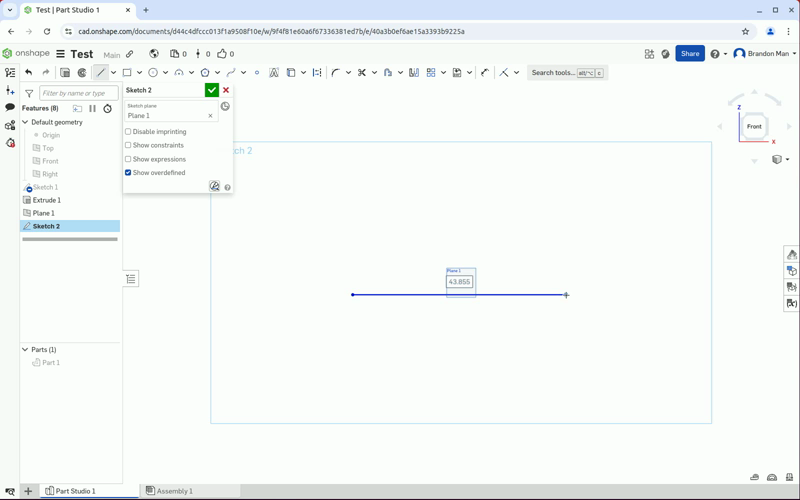
mouse_move(589, 294)
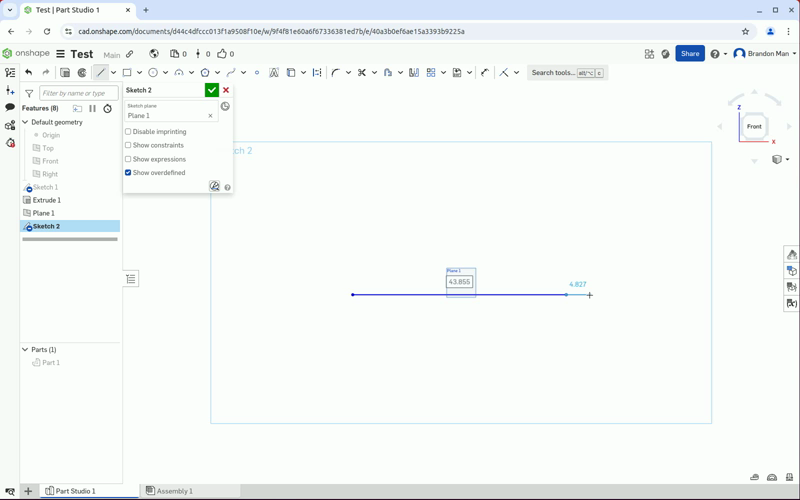
mouse_move(566, 272)
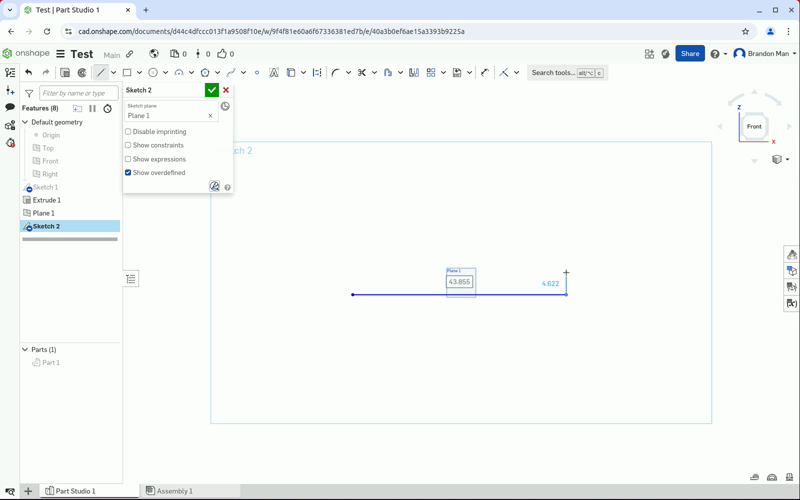
click(566, 272)
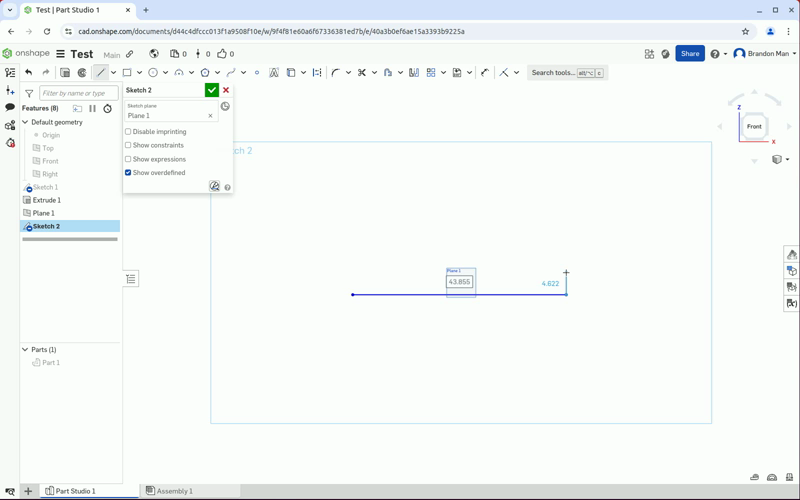
key_up(shift)
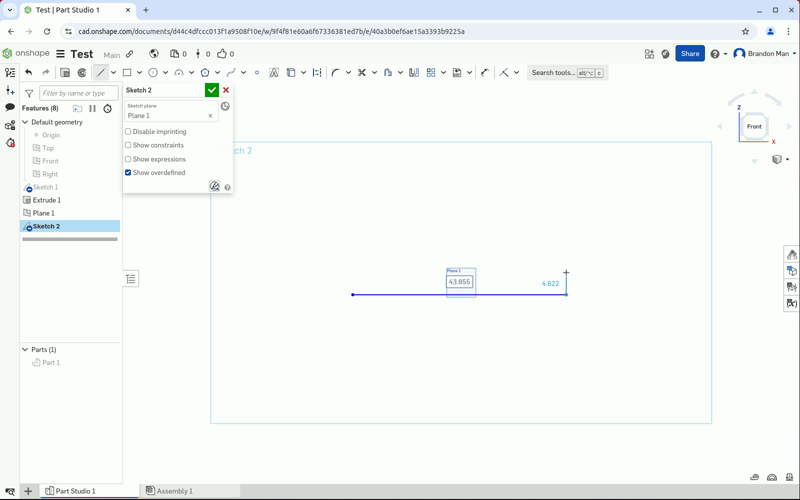
key_down(shift)
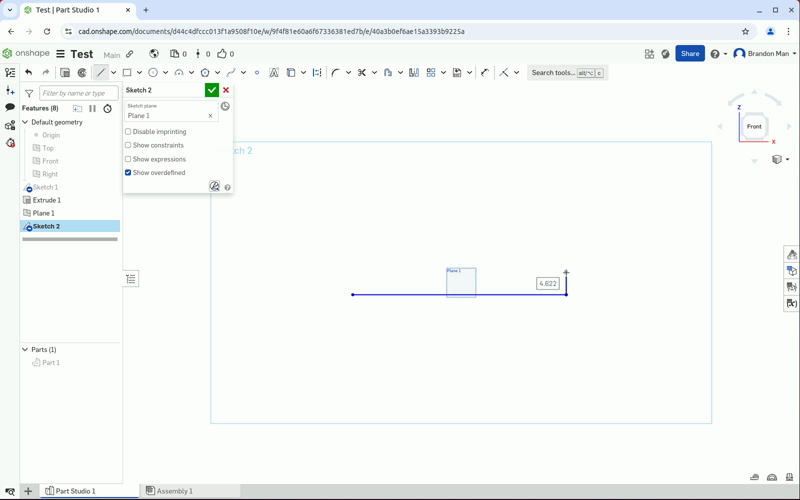
mouse_move(352, 272)
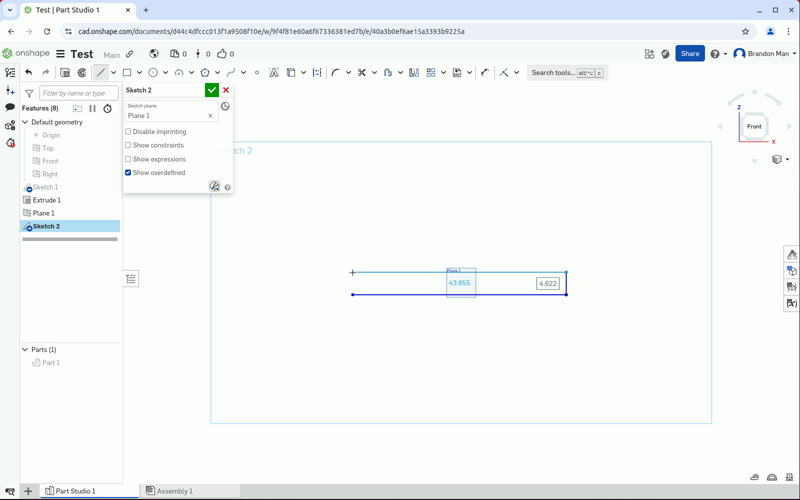
click(352, 272)
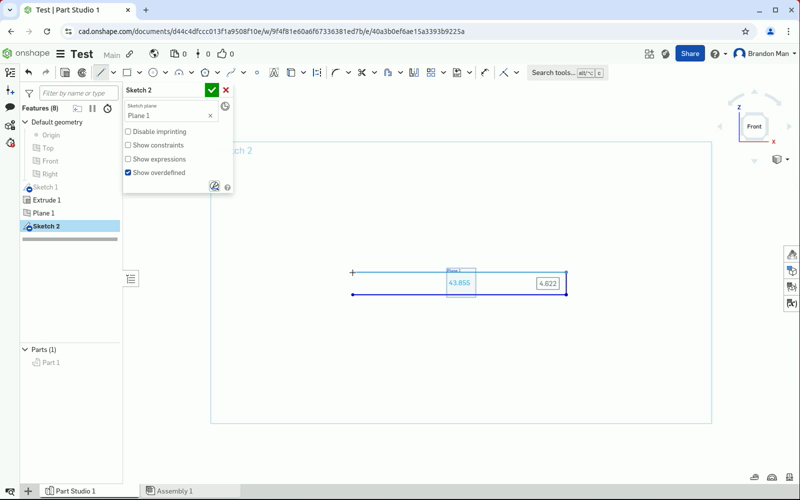
key_up(shift)
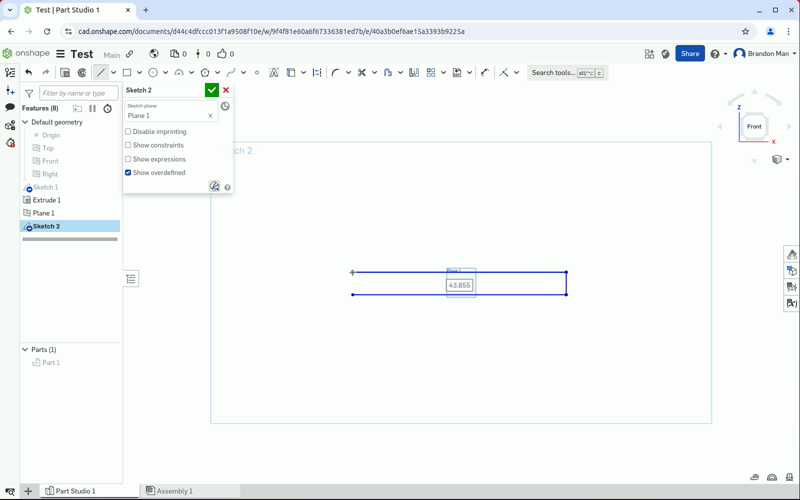
mouse_move(382, 272)
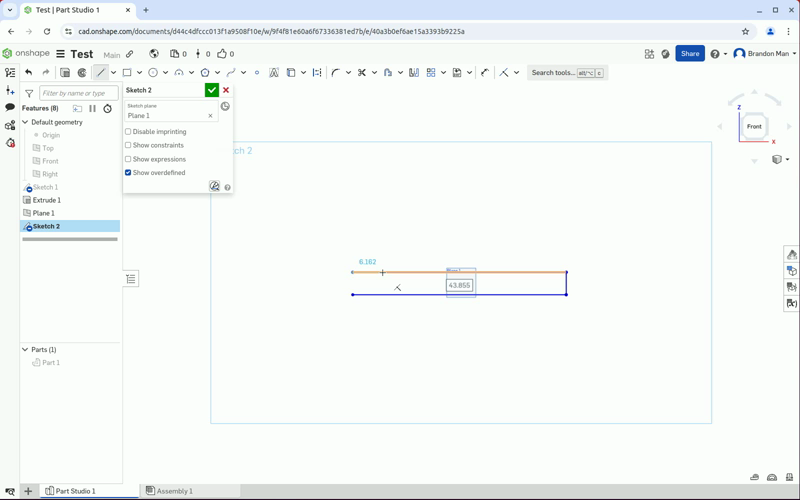
key_down(shift)
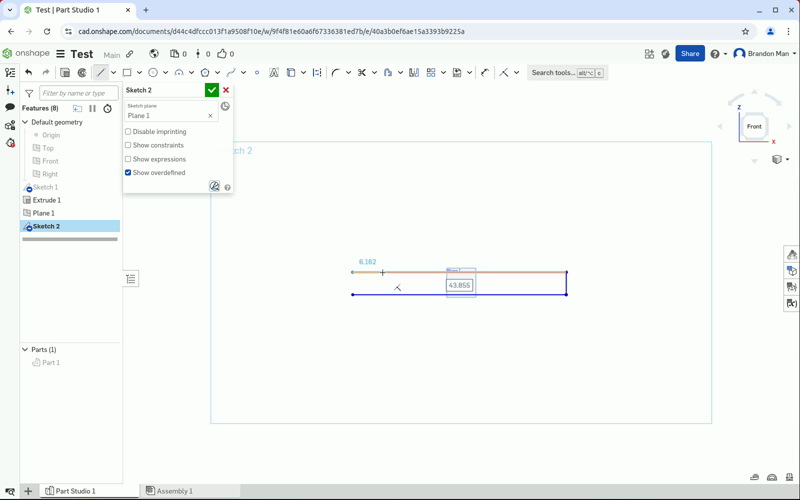
mouse_move(352, 294)
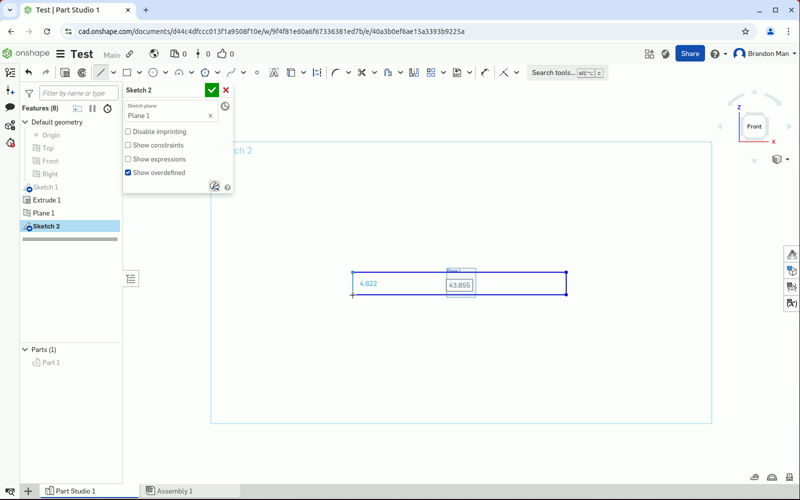
key_up(shift)
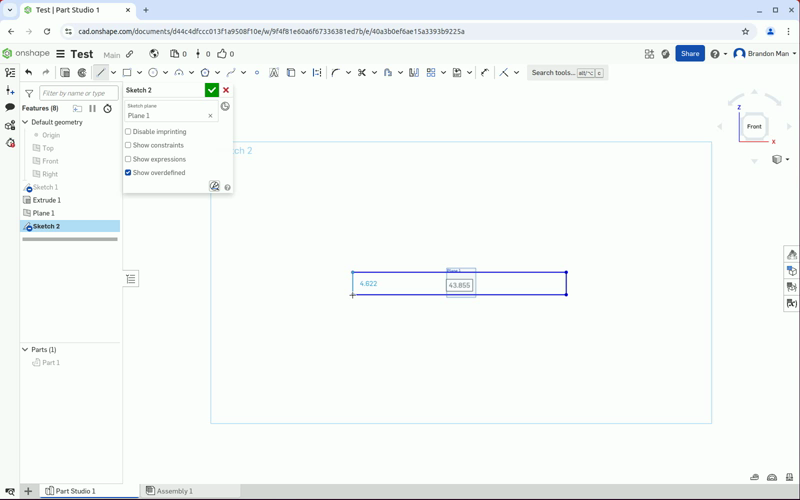
click(352, 294)
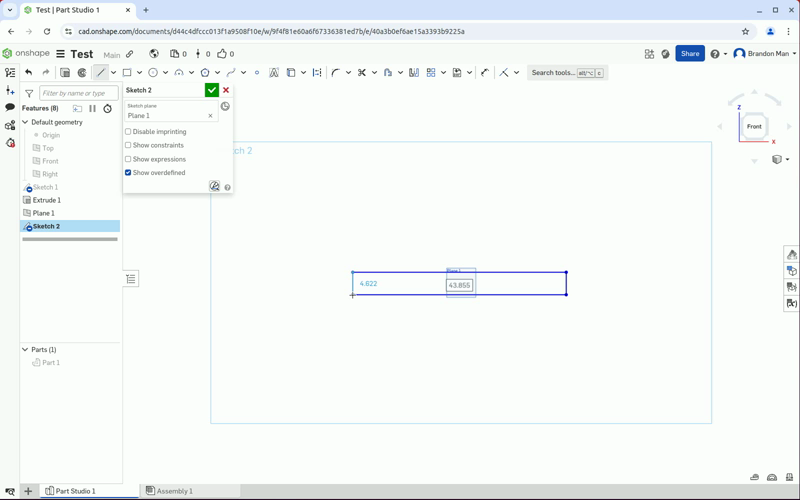
key(esc)
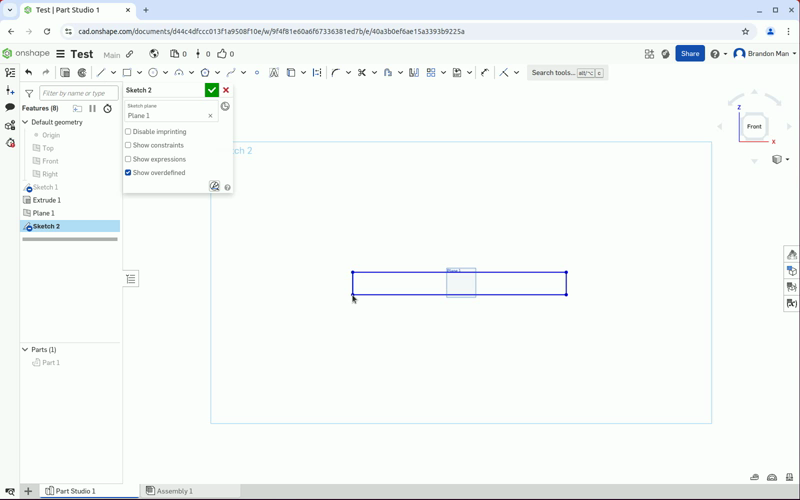
mouse_move(432, 278)
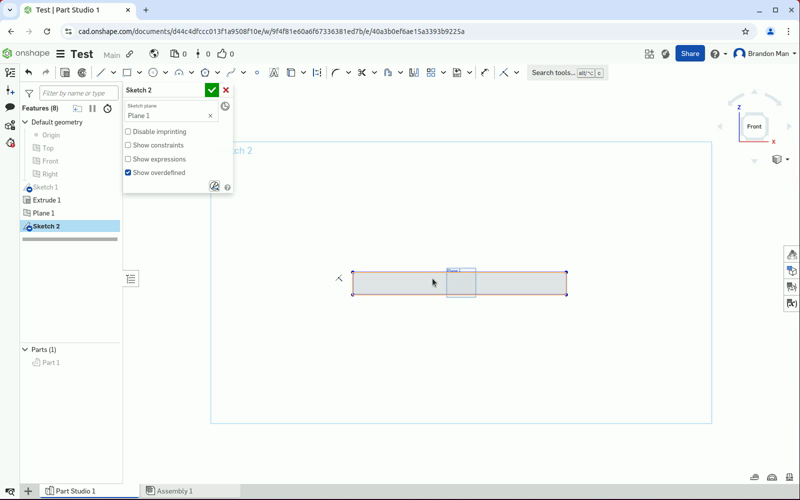
click(432, 278)
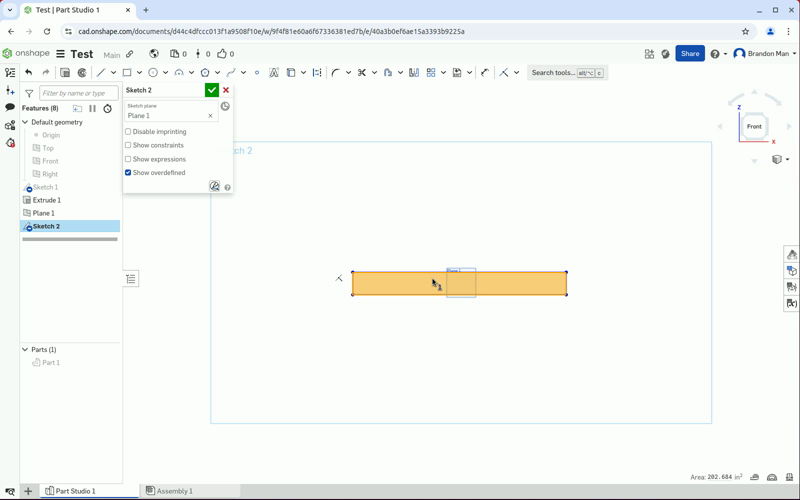
mouse_move(73, 352)
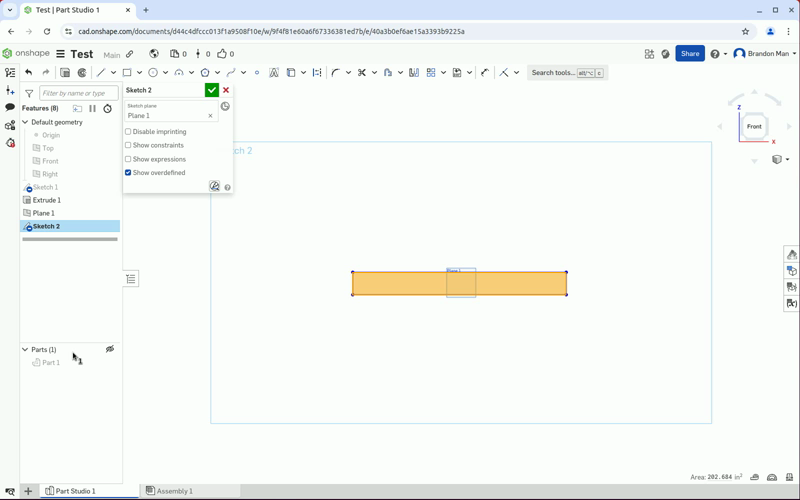
key(shift+y)
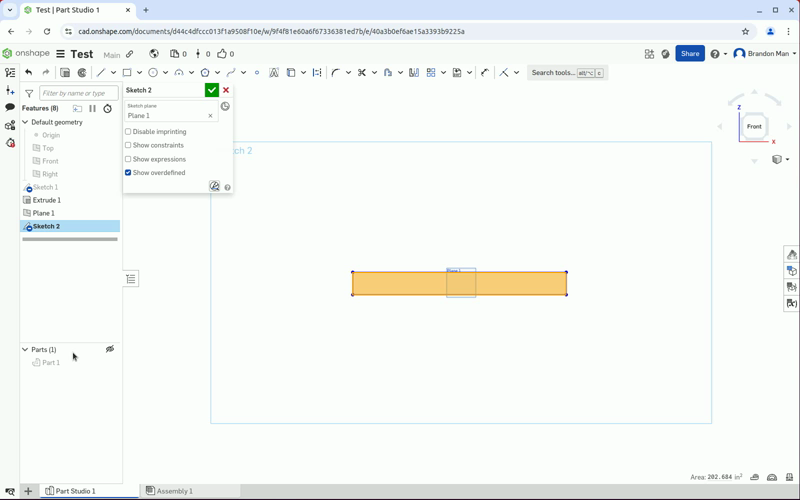
key(shift+e)
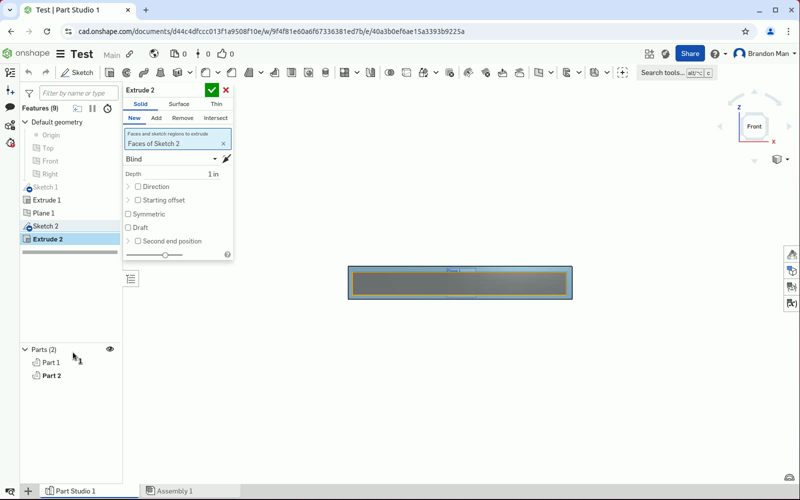
mouse_move(143, 106)
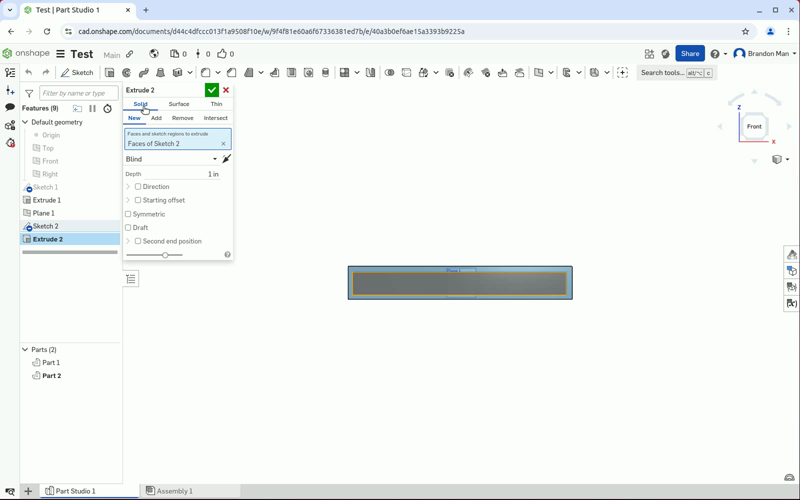
click(143, 106)
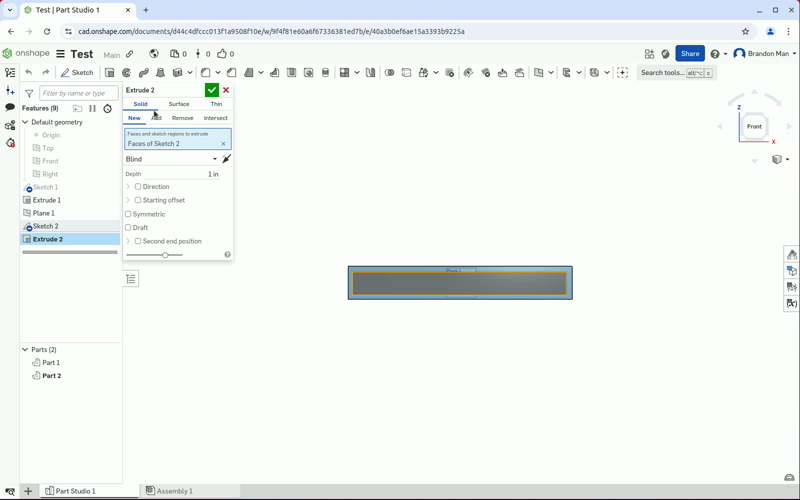
mouse_move(186, 120)
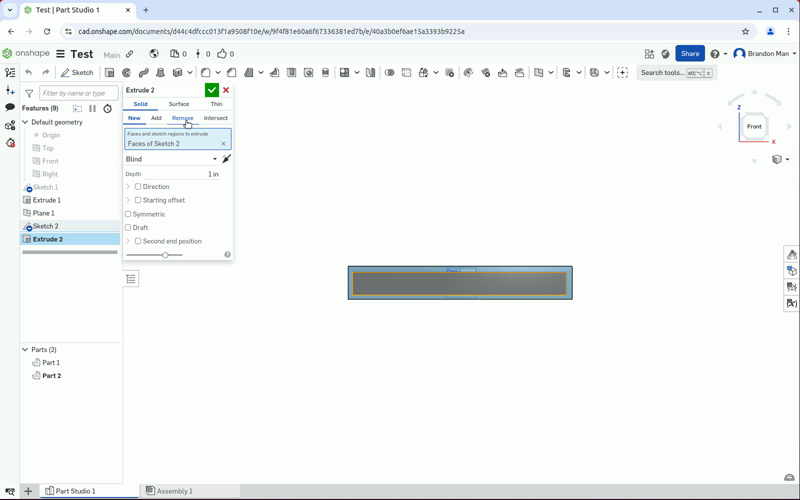
click(186, 120)
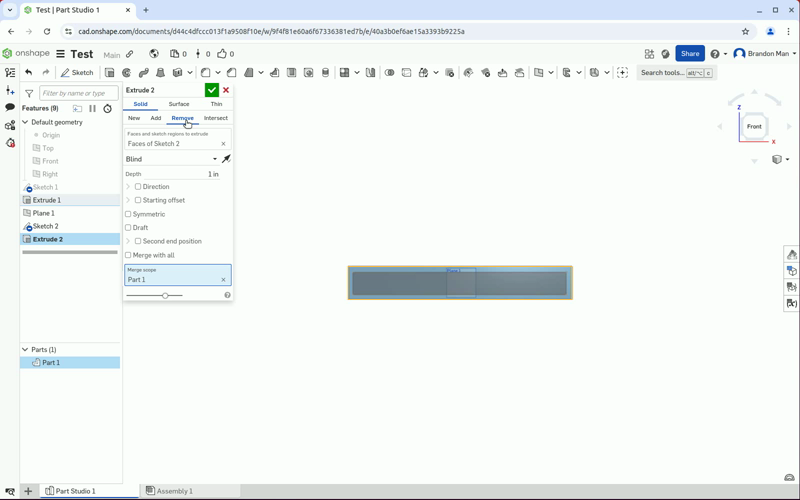
key(tab, 4)
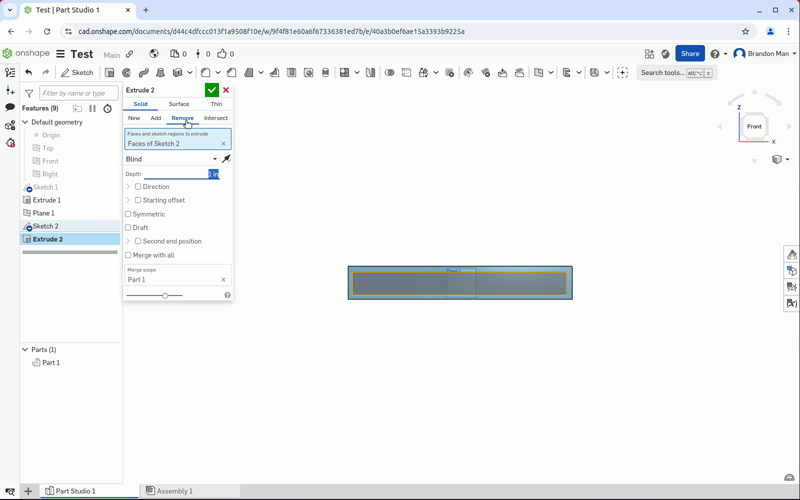
text(12.036)
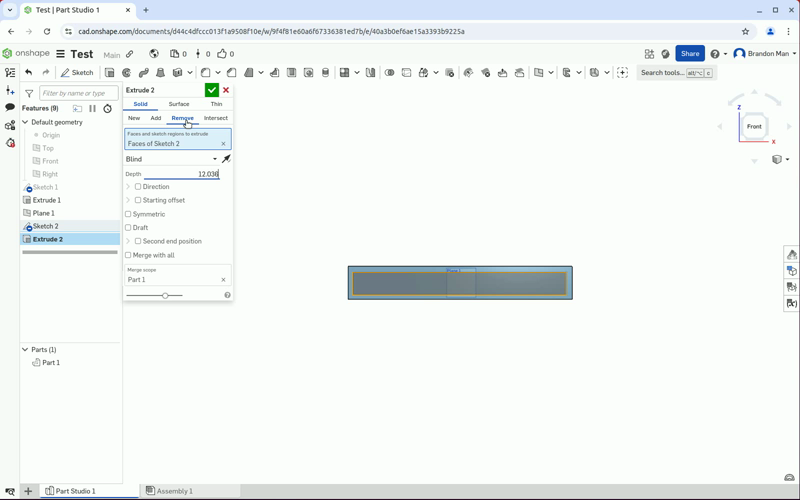
key(tab, 6)
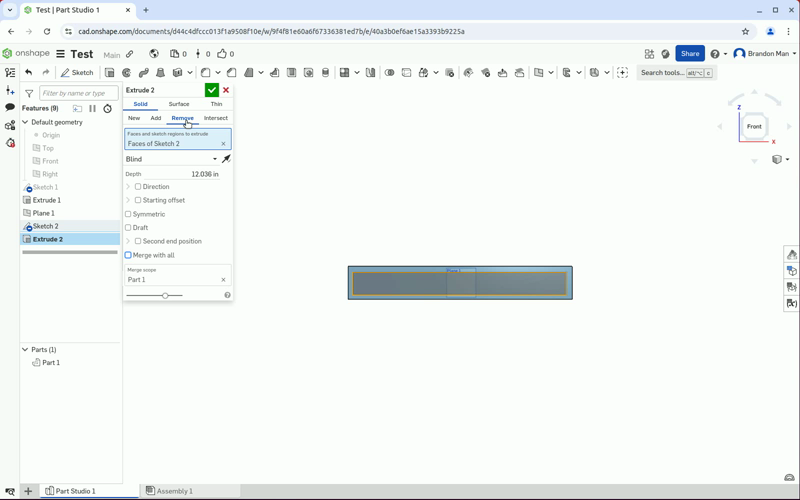
key(space)
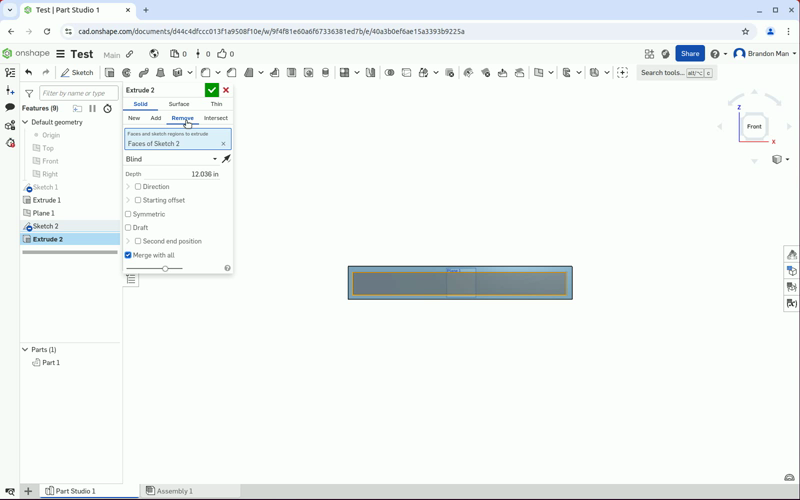
key(enter)
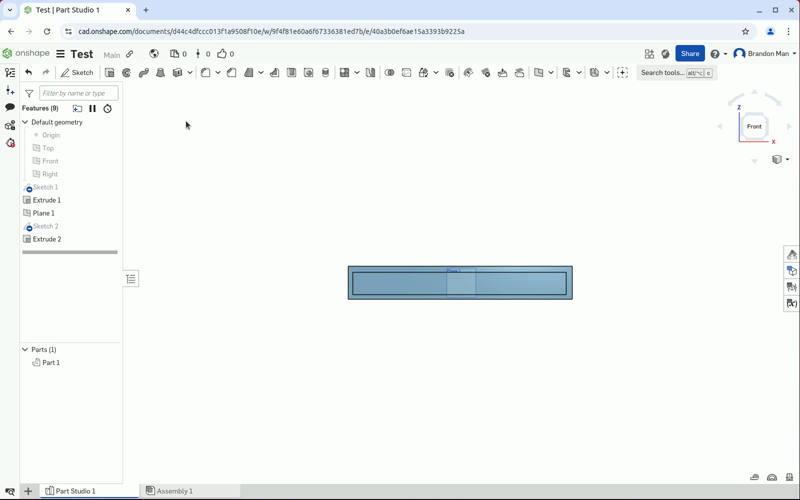
key(shift+h)
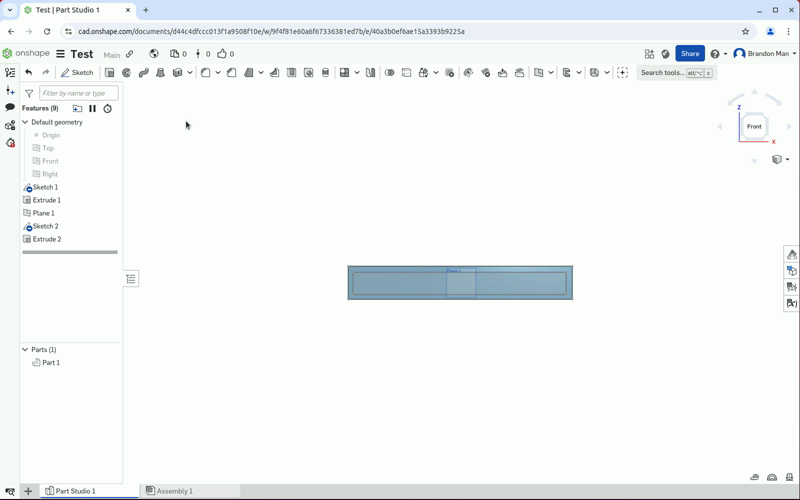
key(shift+h)
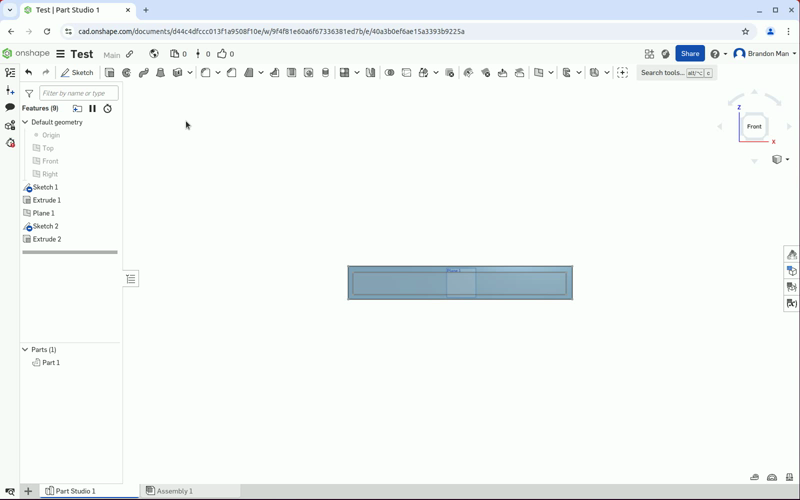
key(shift+7)
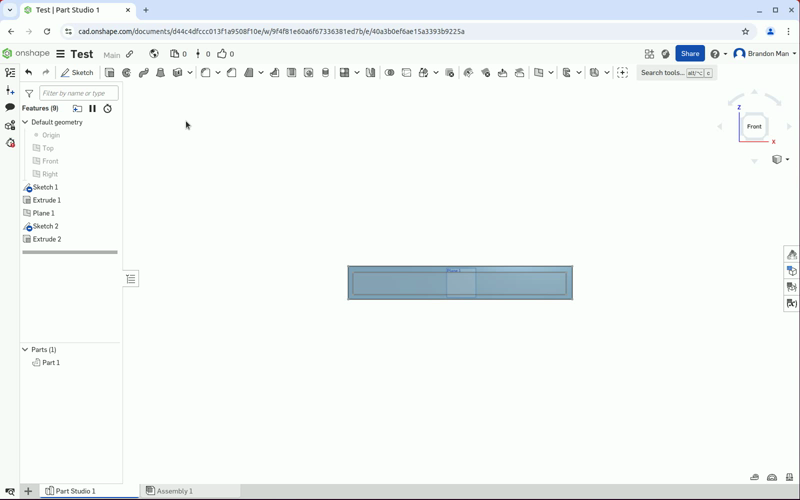
key(left, 2)
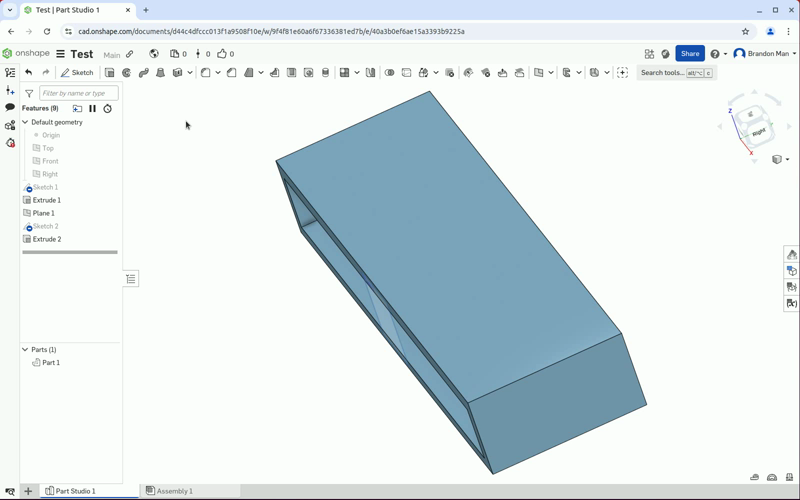
key(down, 2)
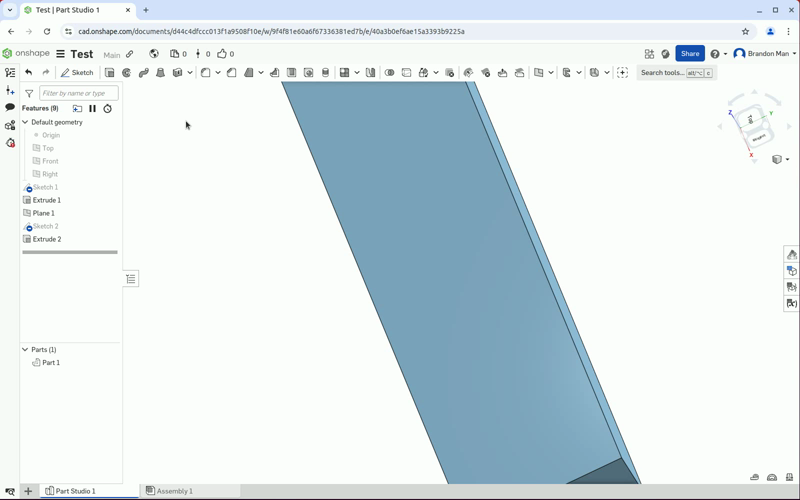
key(up, 2)
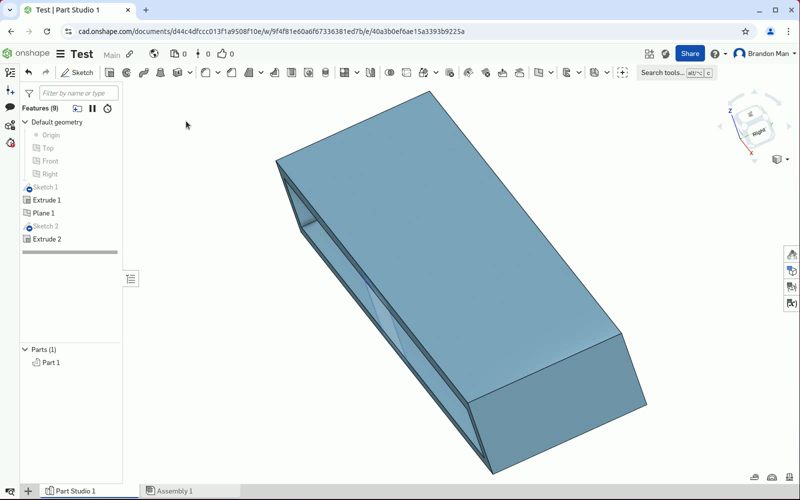
key(right, 2)
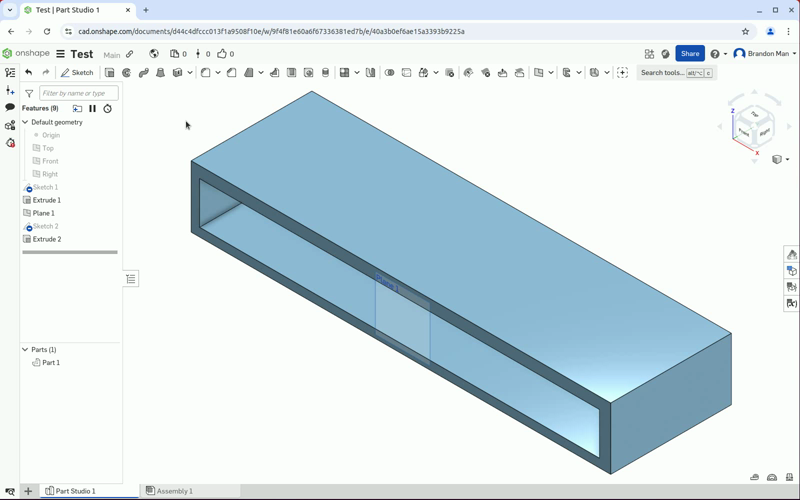
mouse_move(73, 189)
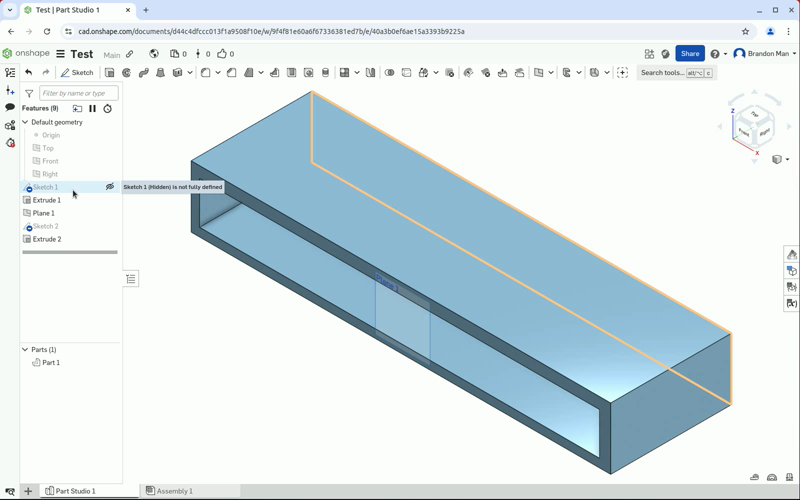
click(73, 189)